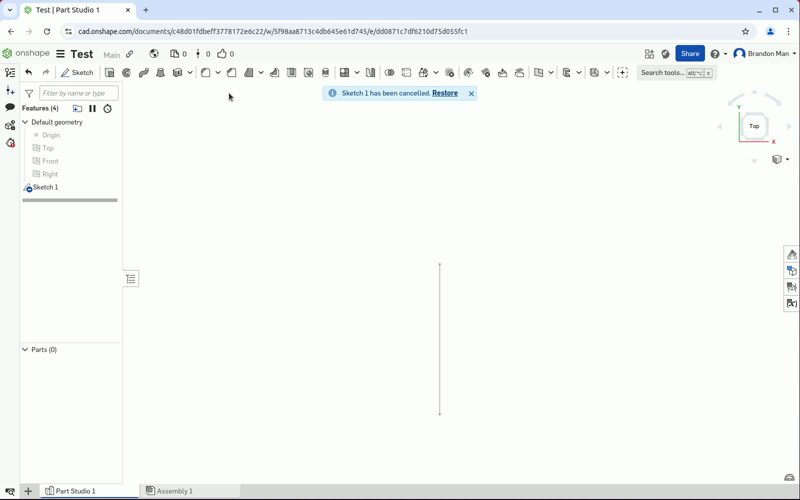
key(shift+h)
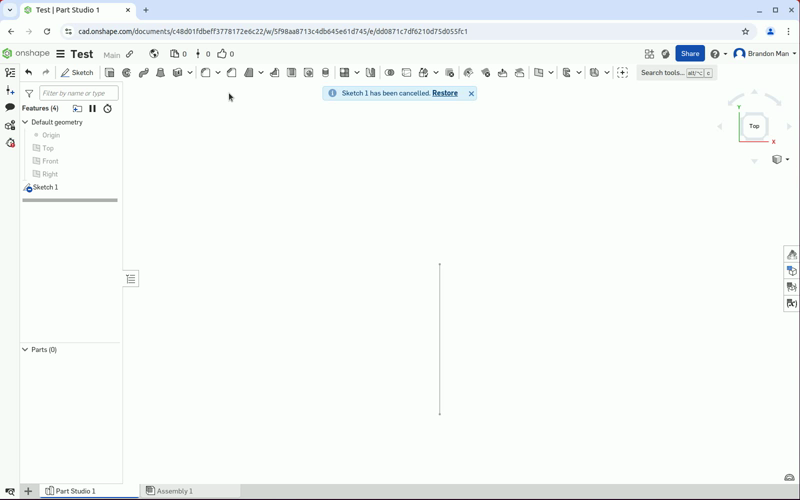
key(shift+s)
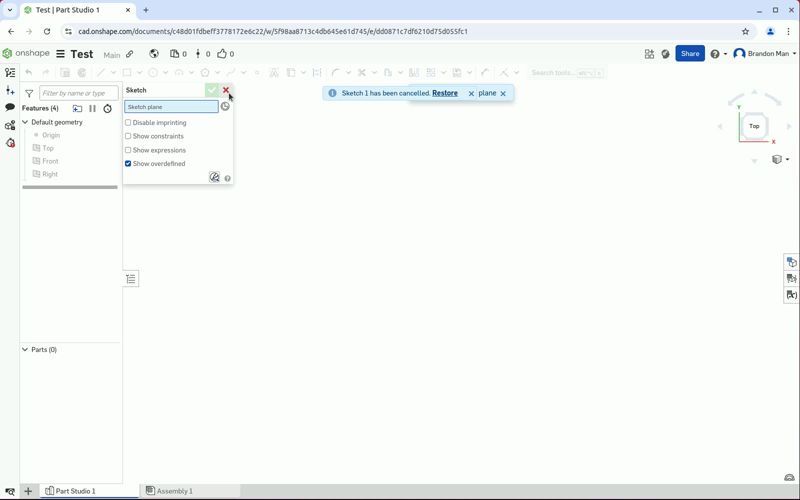
mouse_move(73, 150)
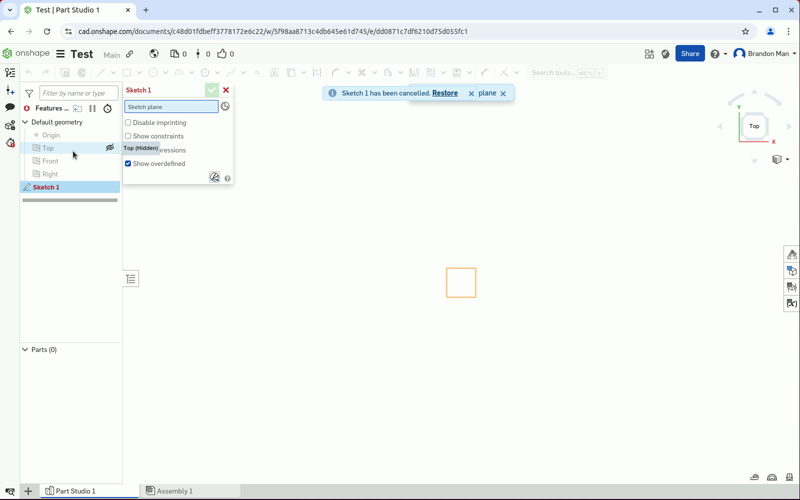
click(73, 150)
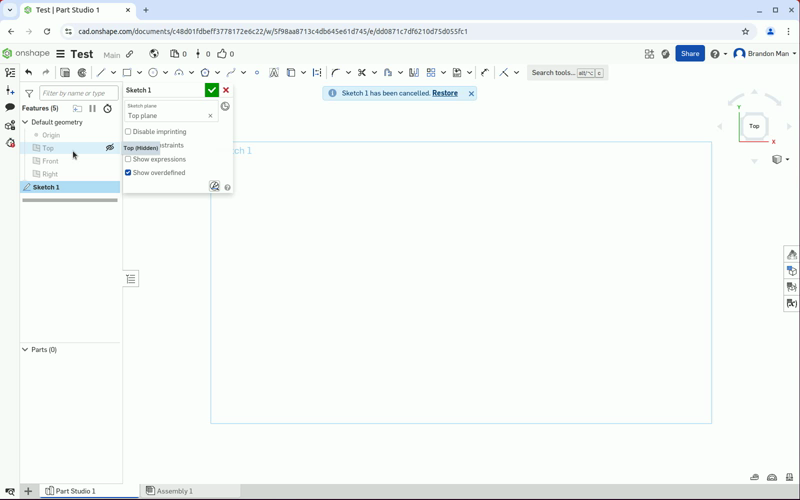
mouse_move(73, 352)
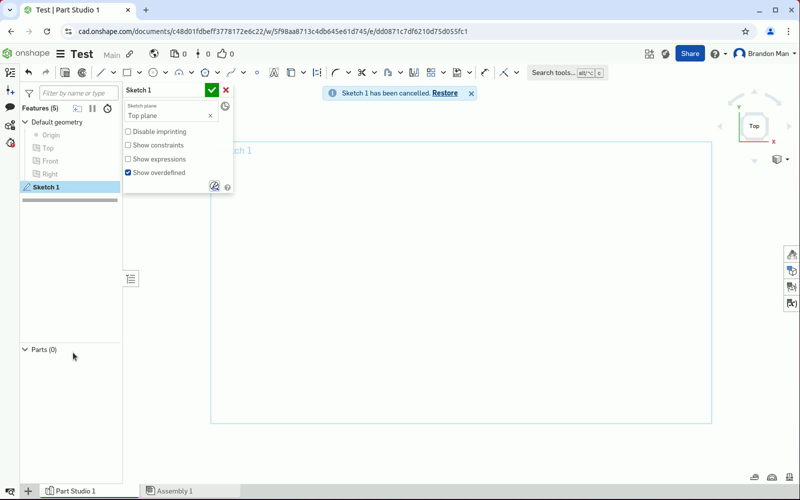
key(y)
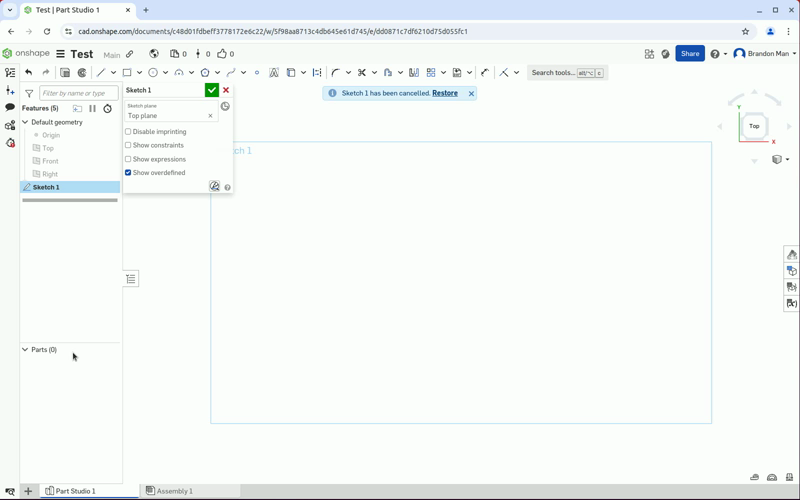
key(l)
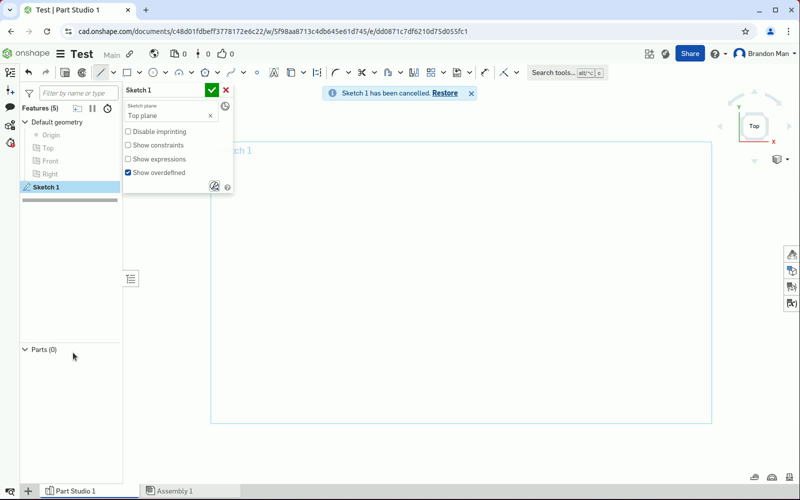
key_down(shift)
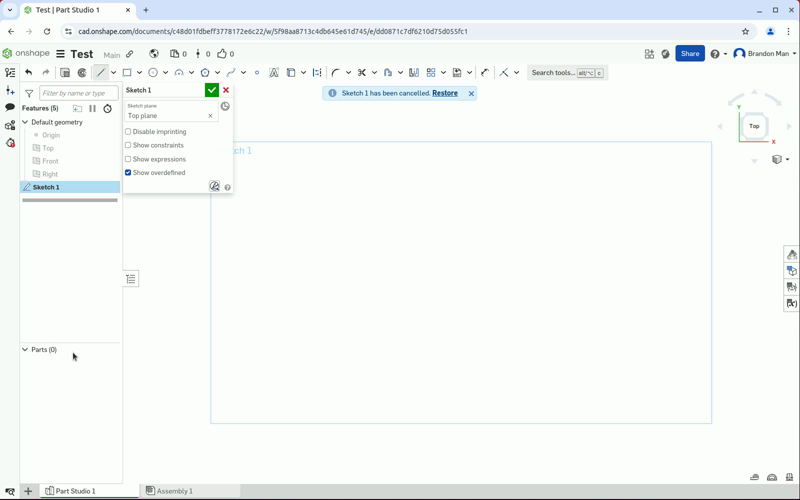
mouse_move(379, 363)
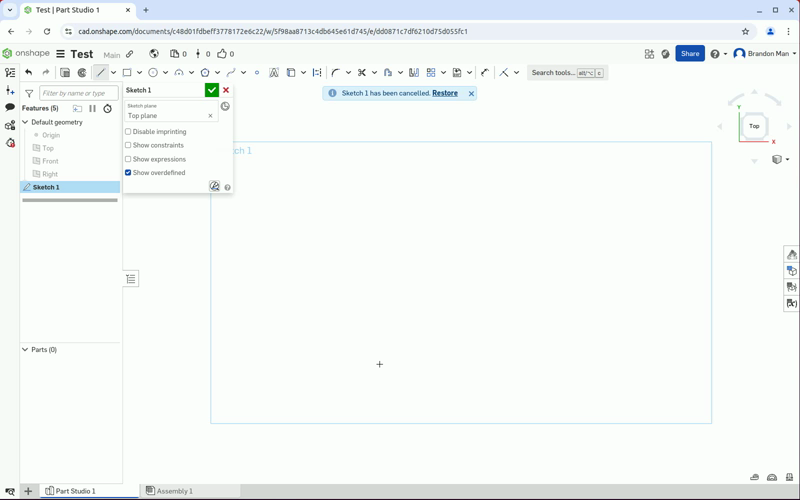
click(379, 363)
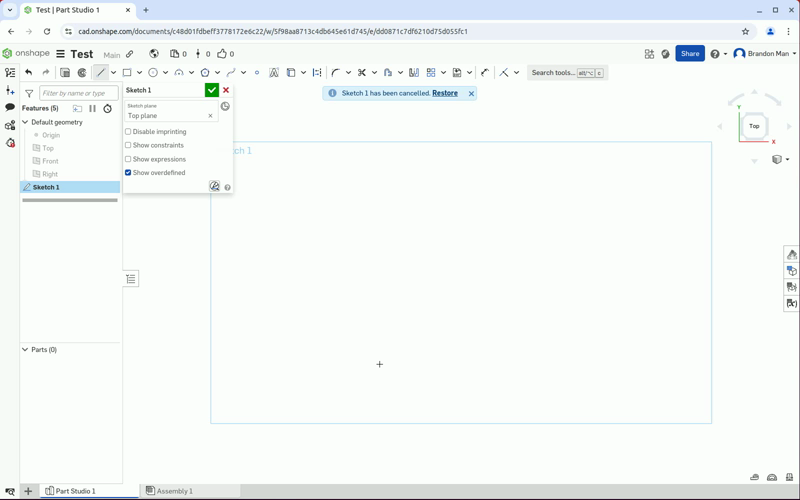
key_up(shift)
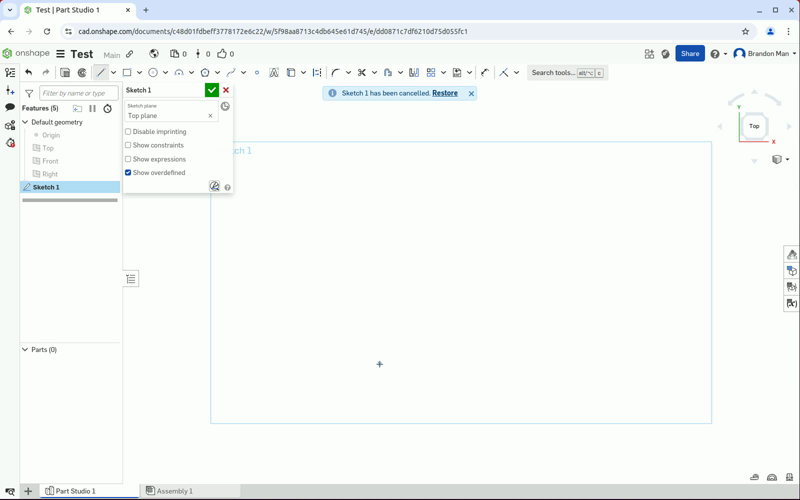
key_down(shift)
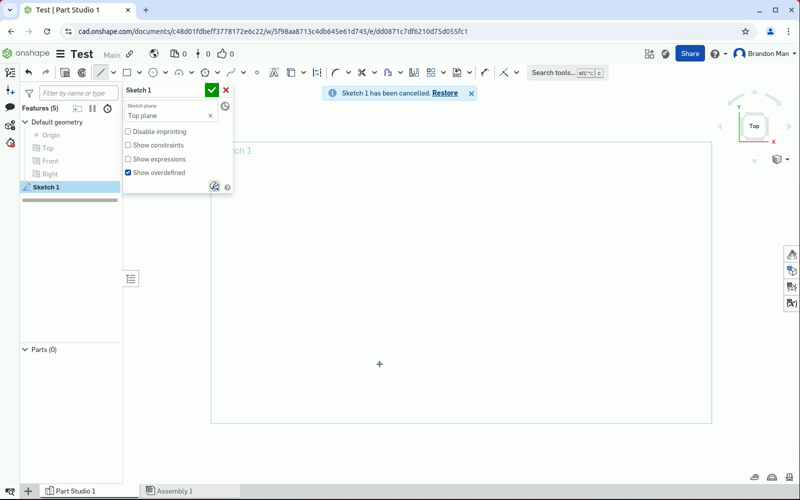
mouse_move(540, 363)
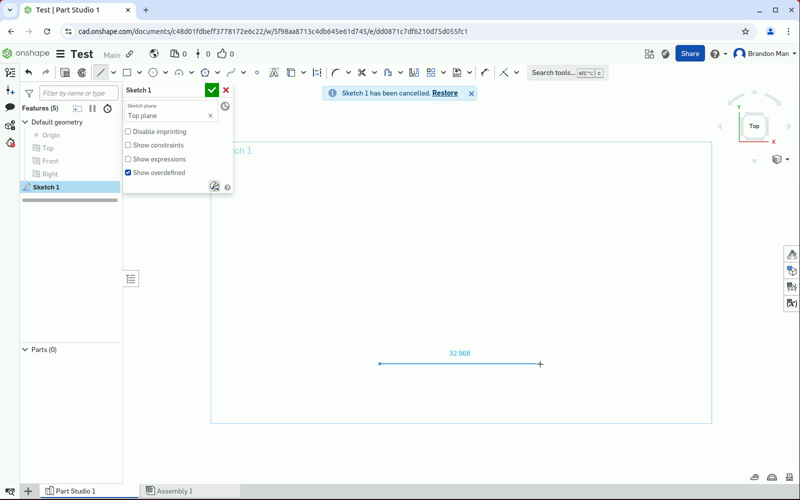
click(540, 363)
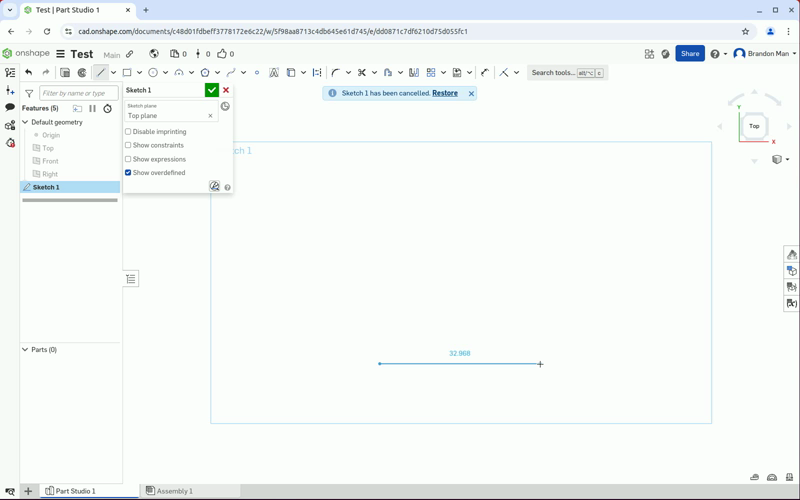
key_up(shift)
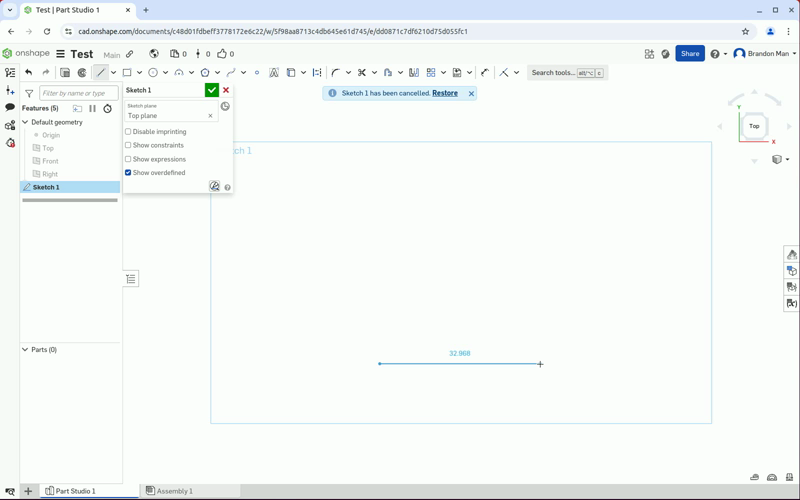
key_down(shift)
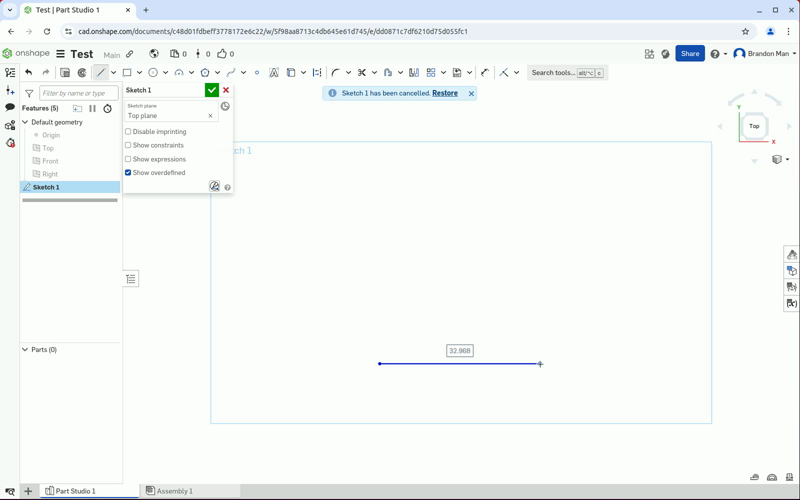
mouse_move(540, 203)
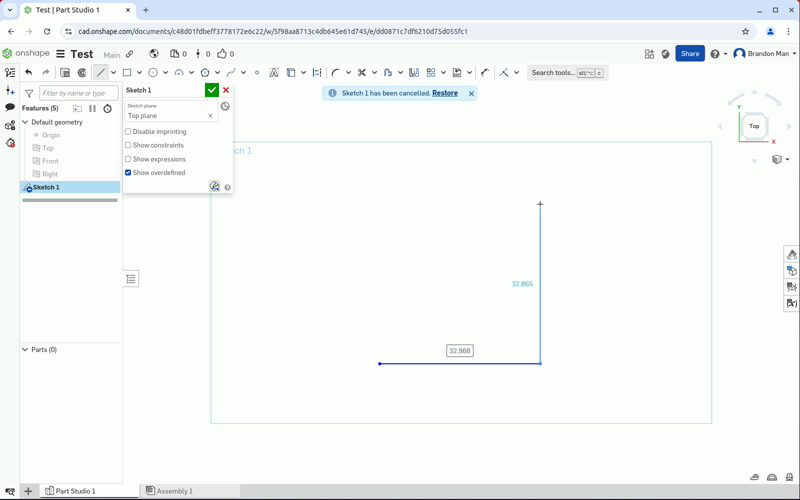
click(540, 203)
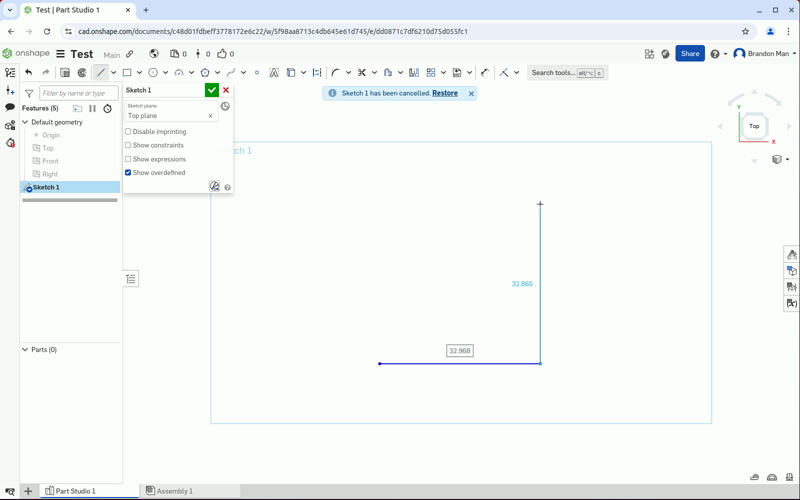
key_up(shift)
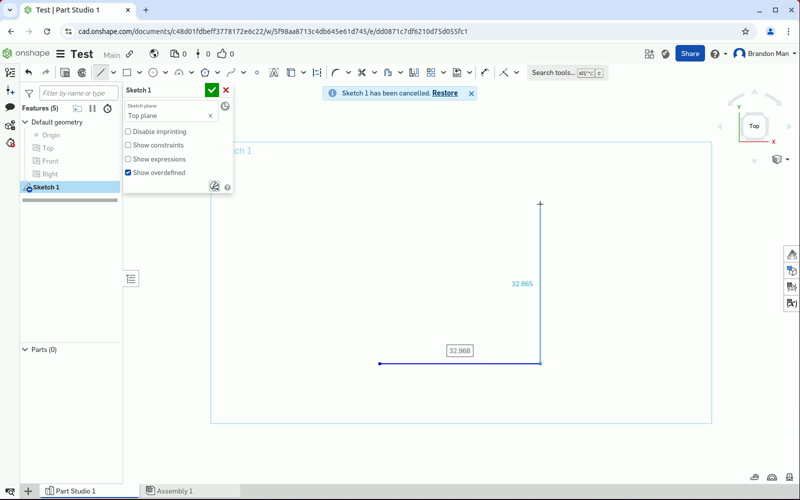
key_down(shift)
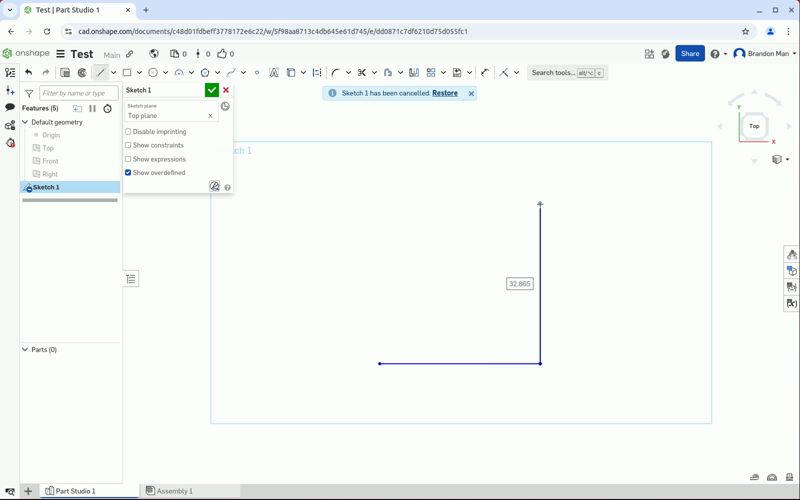
mouse_move(379, 203)
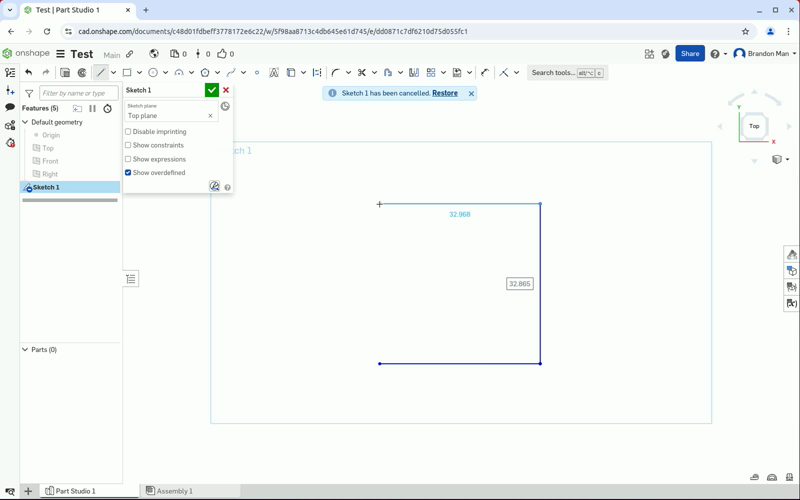
click(379, 203)
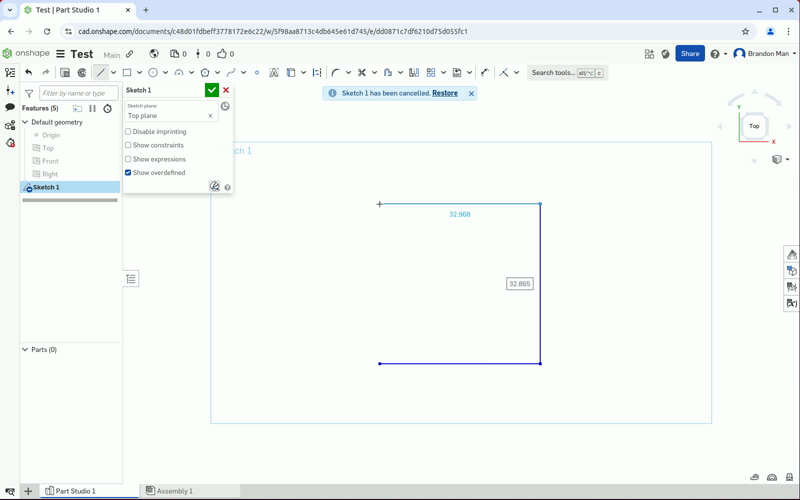
key_up(shift)
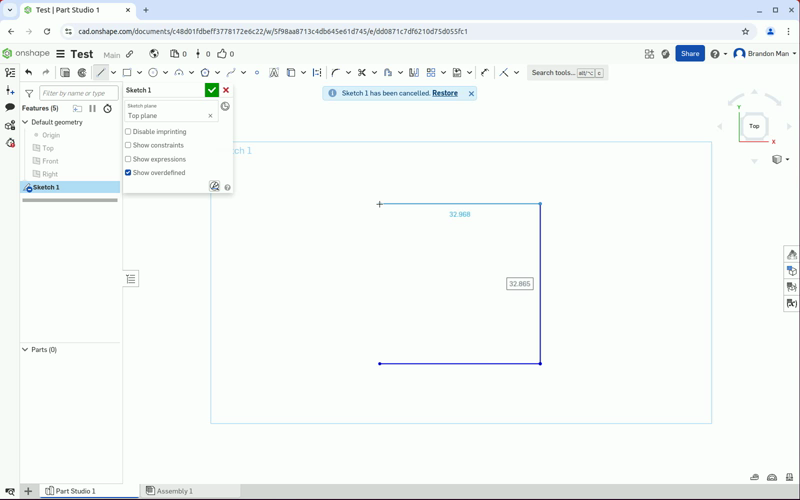
key_down(shift)
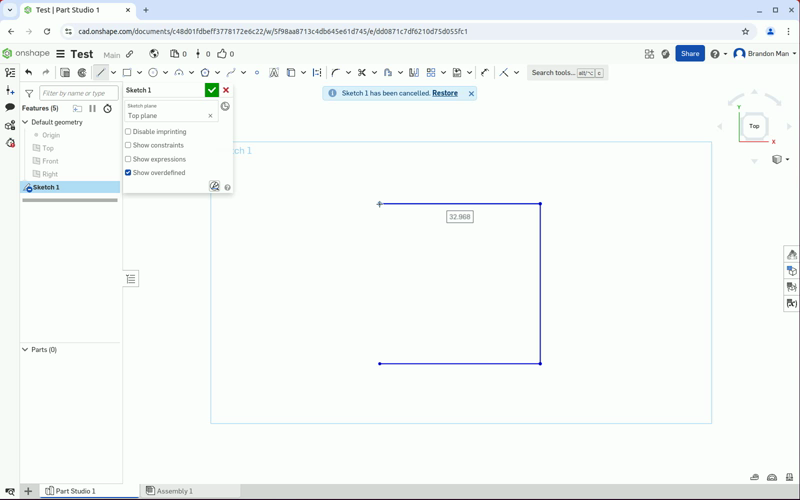
mouse_move(379, 363)
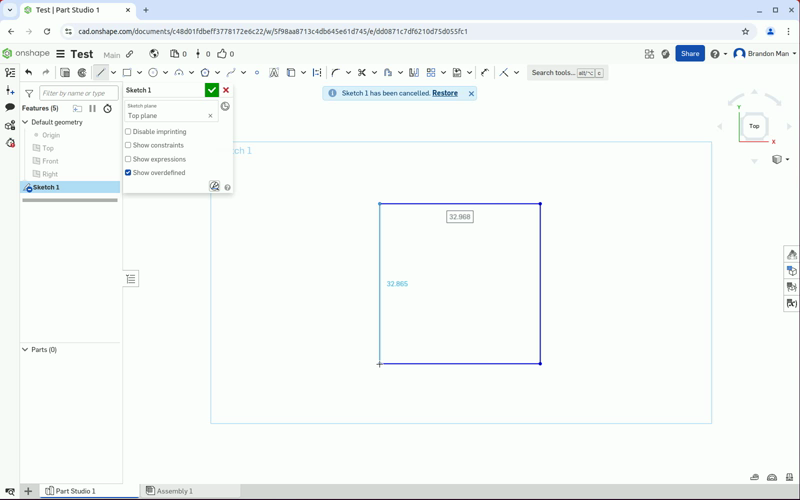
key_up(shift)
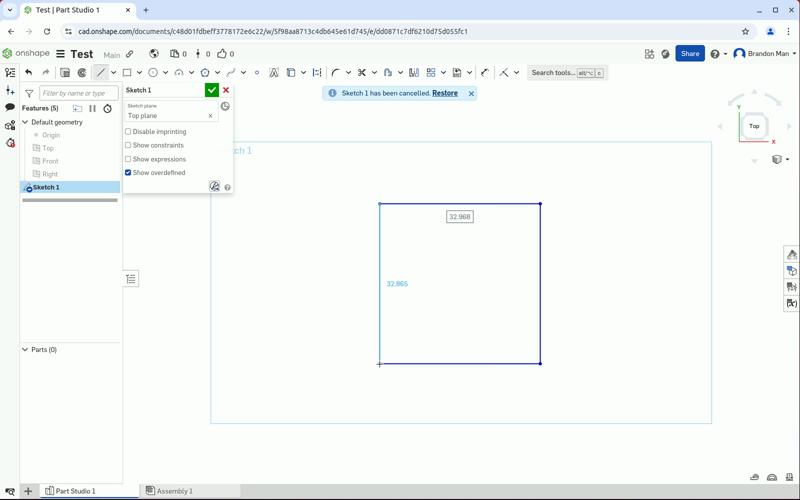
click(379, 363)
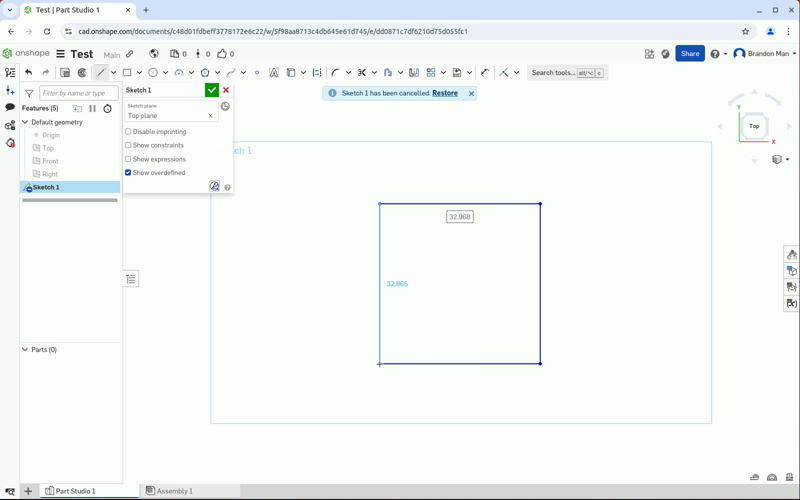
key(esc)
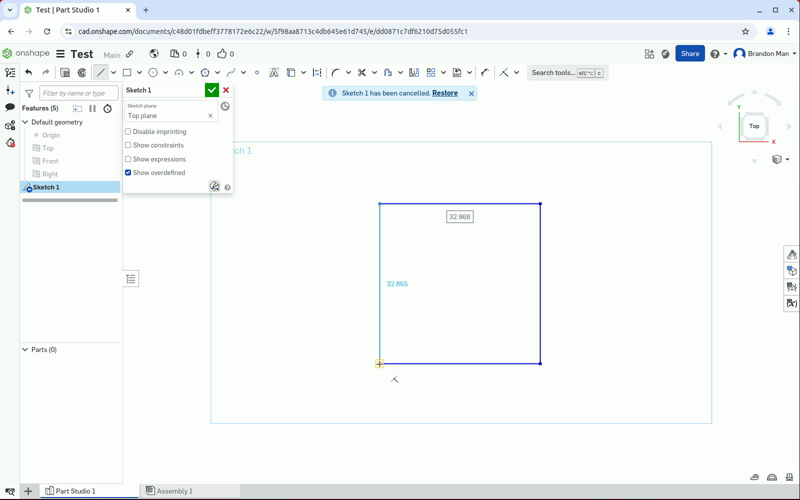
key(l)
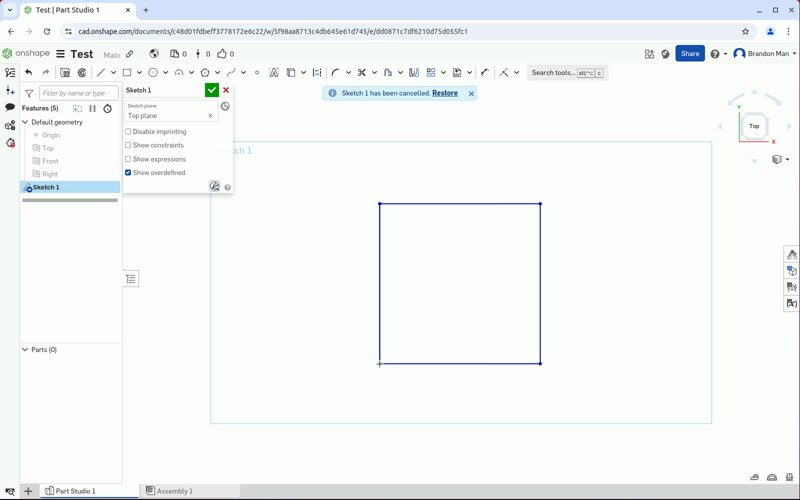
key_down(shift)
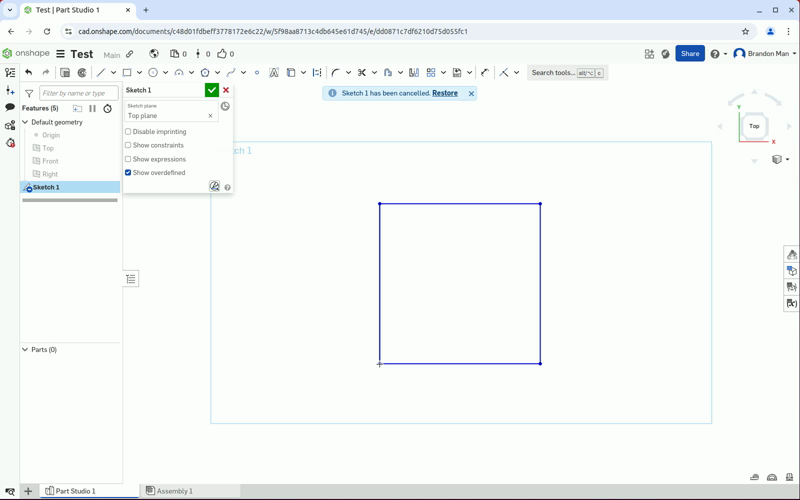
mouse_move(396, 346)
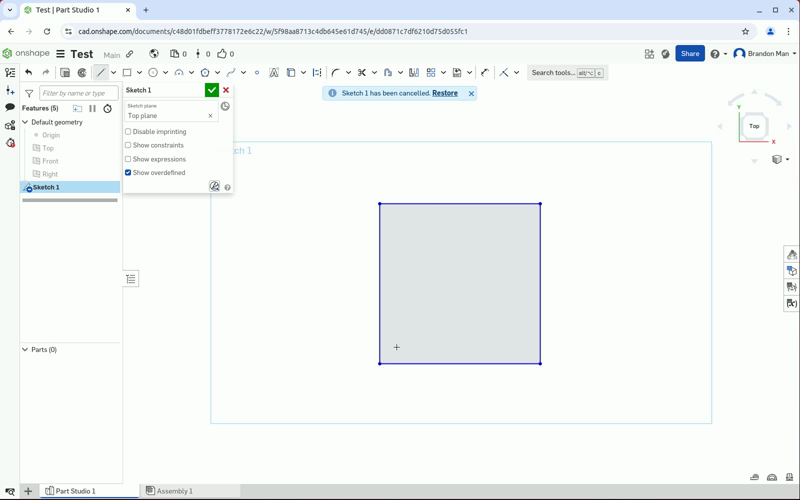
click(396, 346)
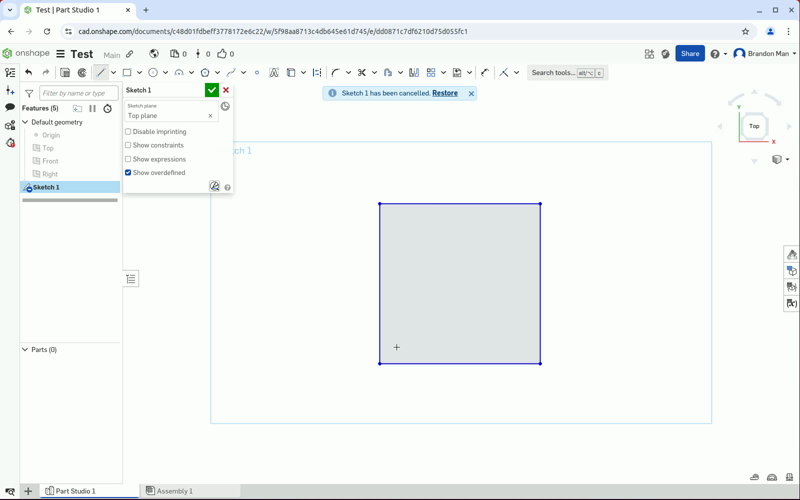
key_up(shift)
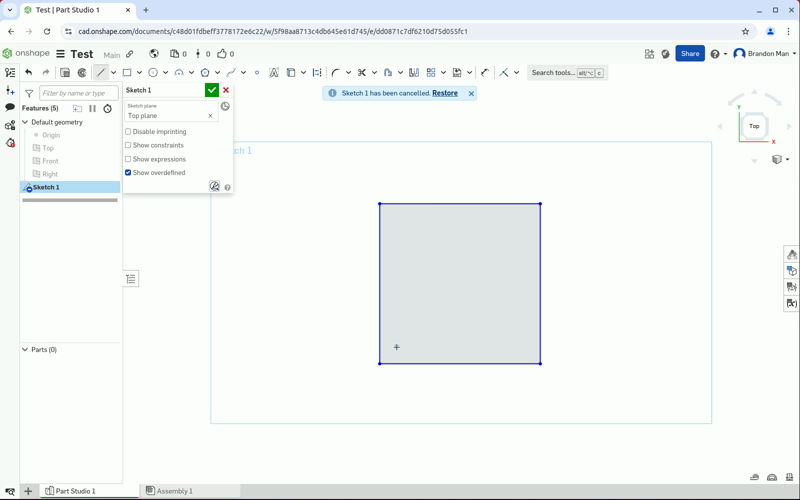
key_down(shift)
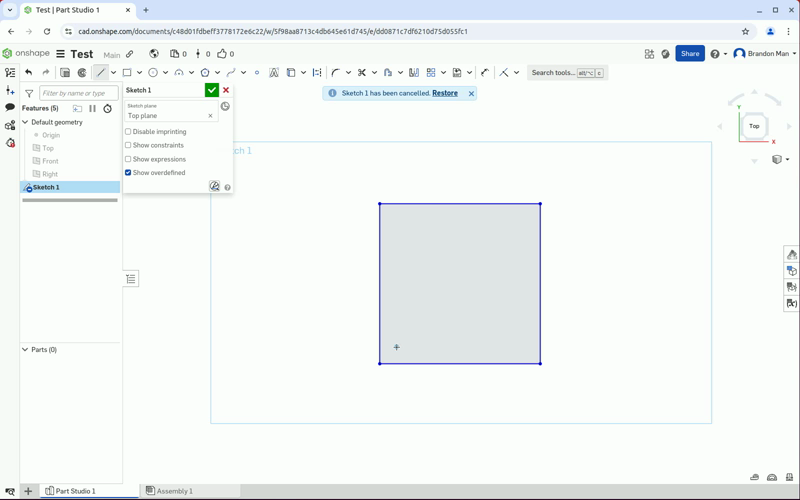
mouse_move(524, 346)
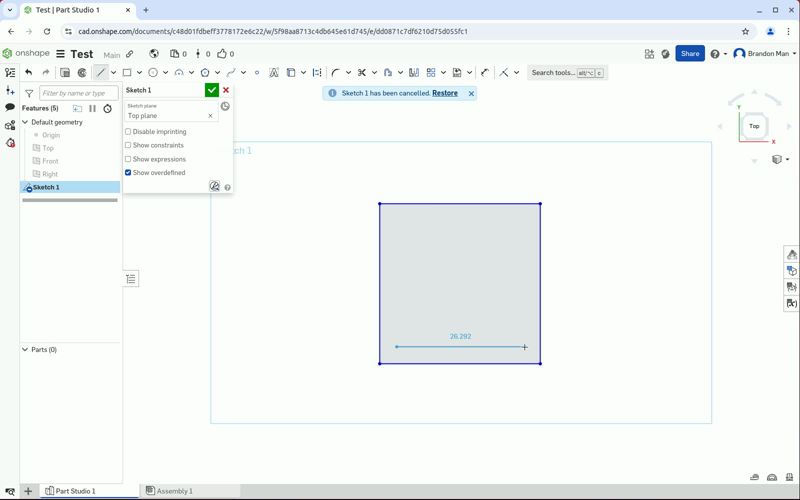
click(524, 346)
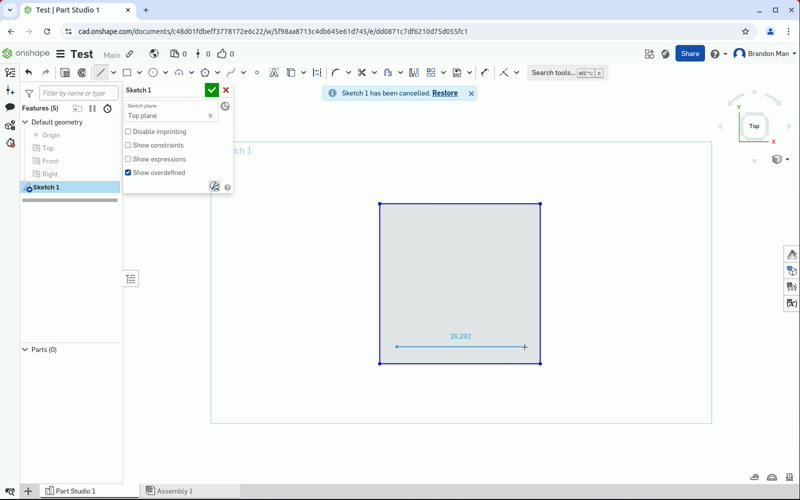
key_up(shift)
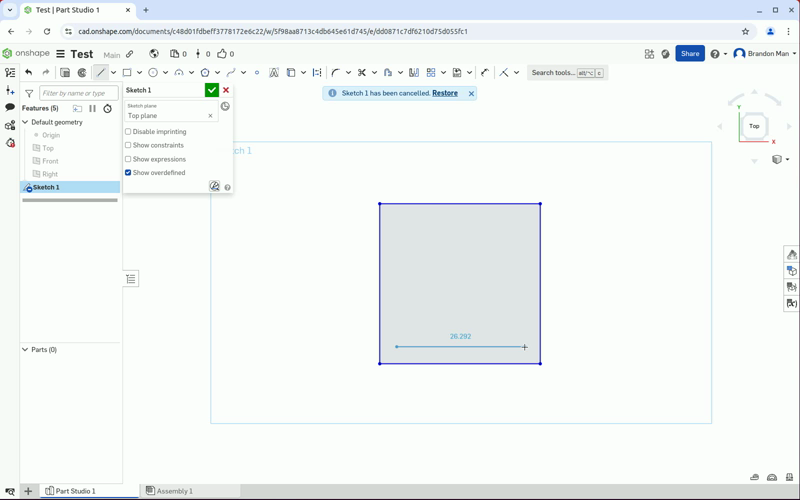
key_down(shift)
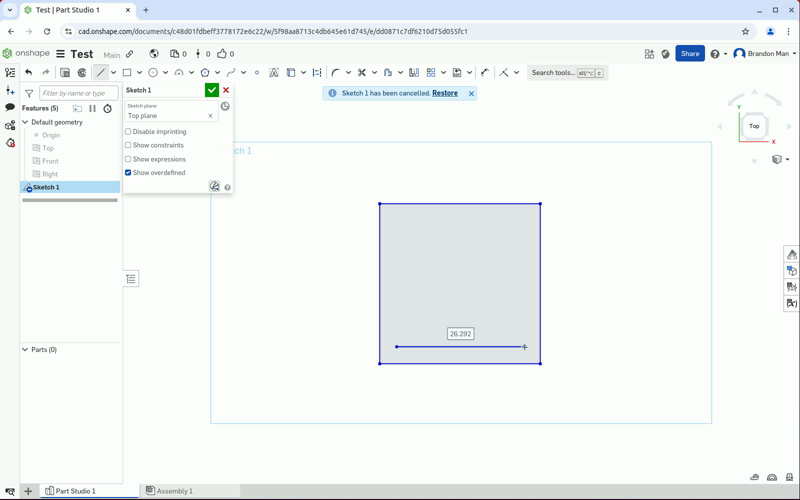
mouse_move(524, 219)
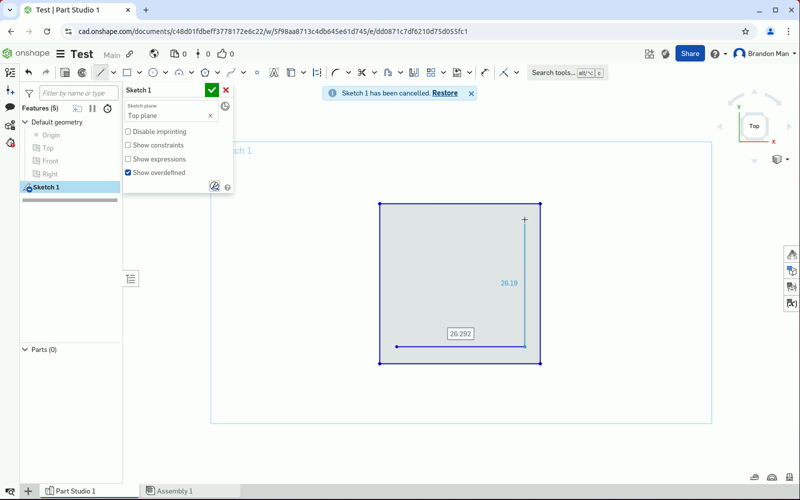
click(524, 219)
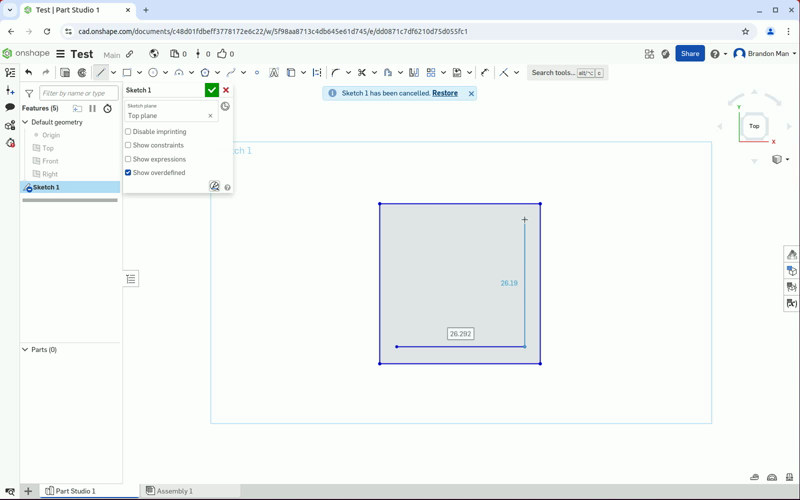
key_up(shift)
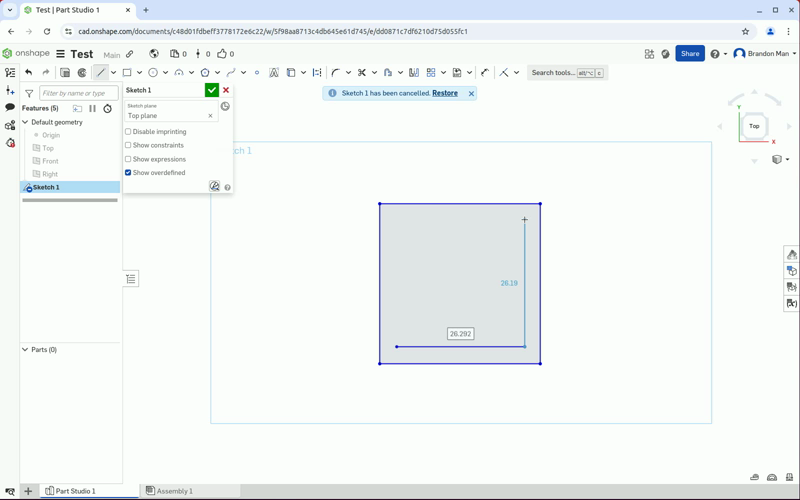
key_down(shift)
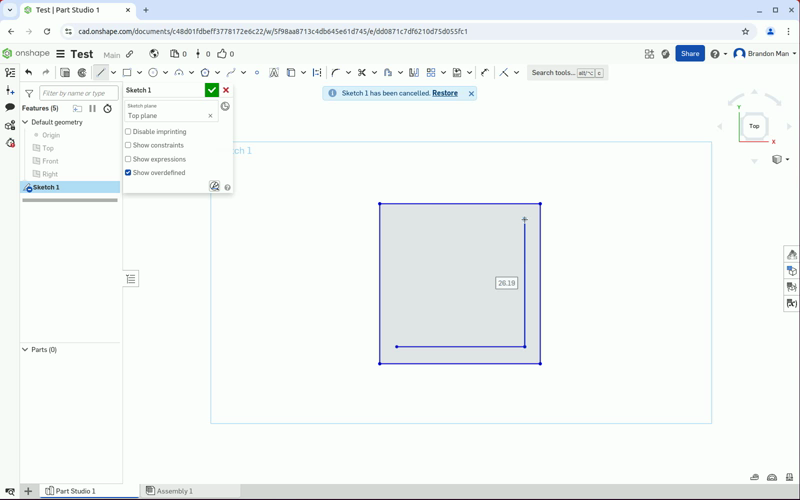
mouse_move(396, 219)
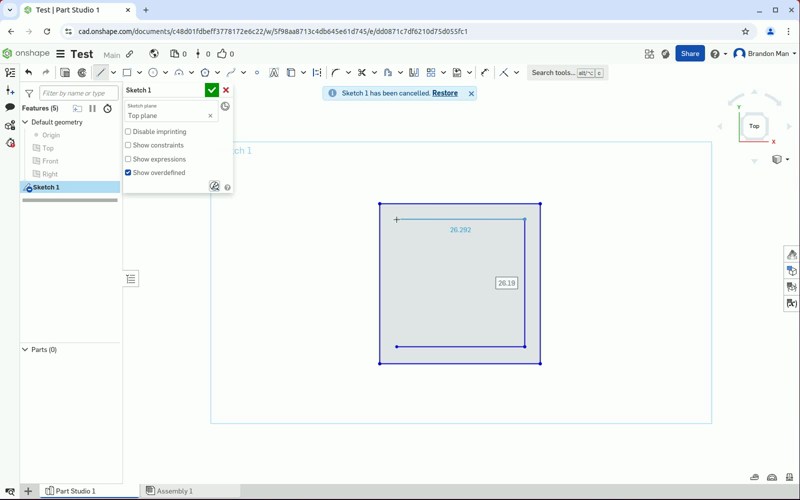
click(396, 219)
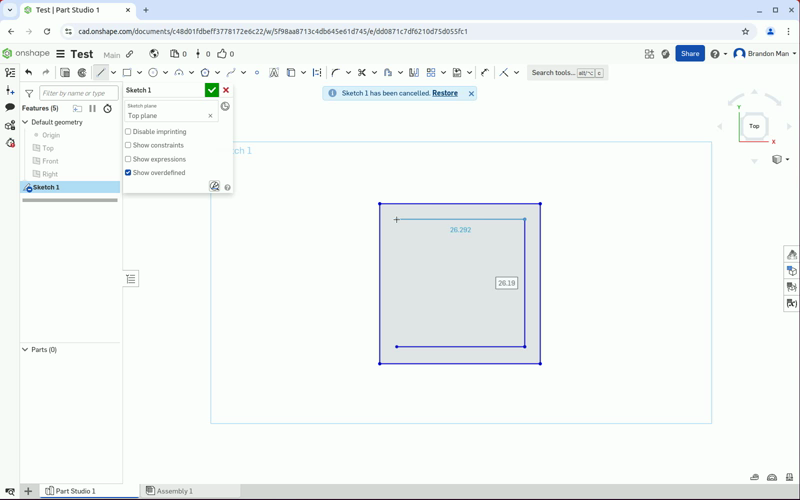
key_up(shift)
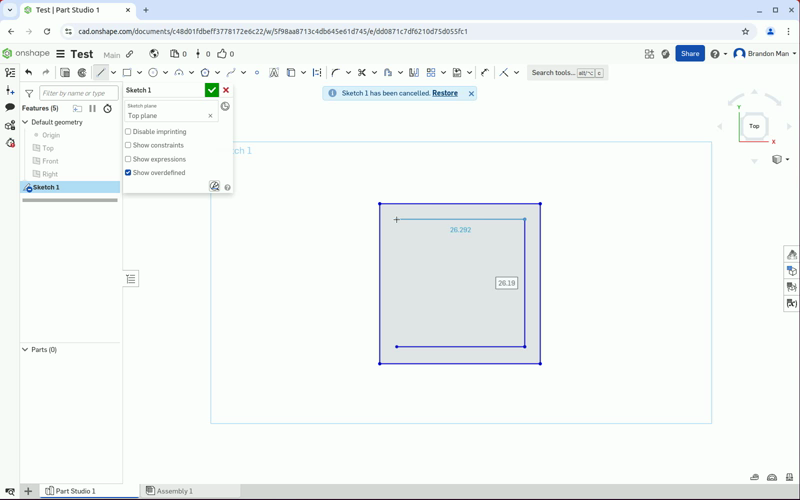
key_down(shift)
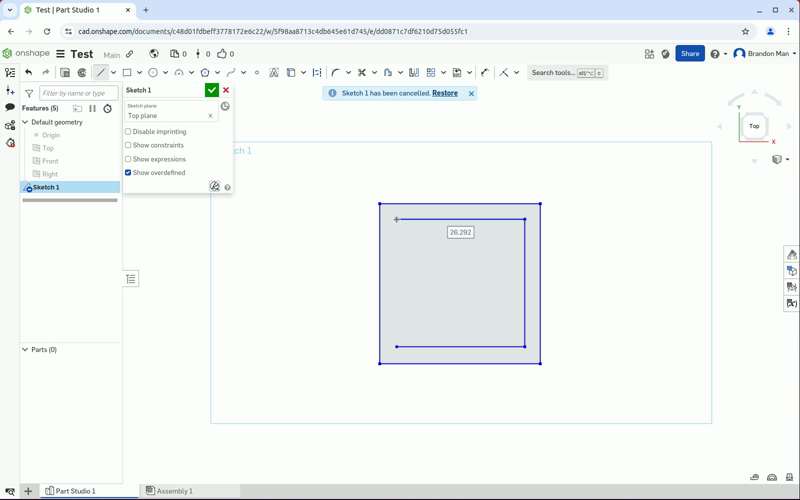
mouse_move(396, 346)
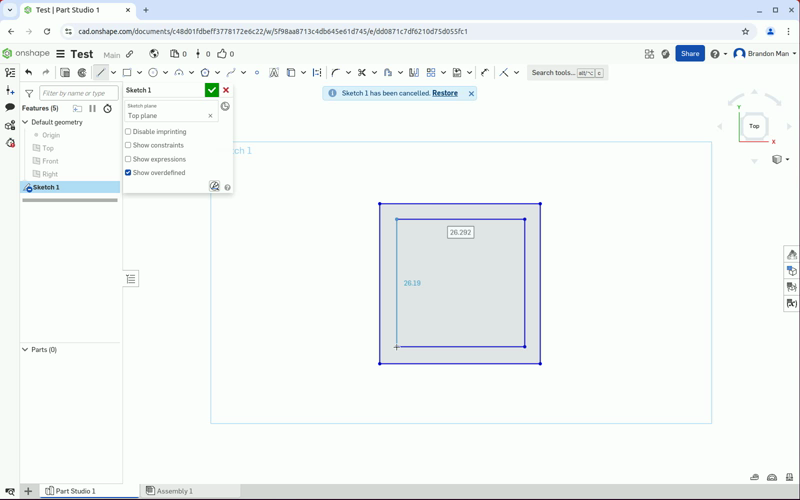
key_up(shift)
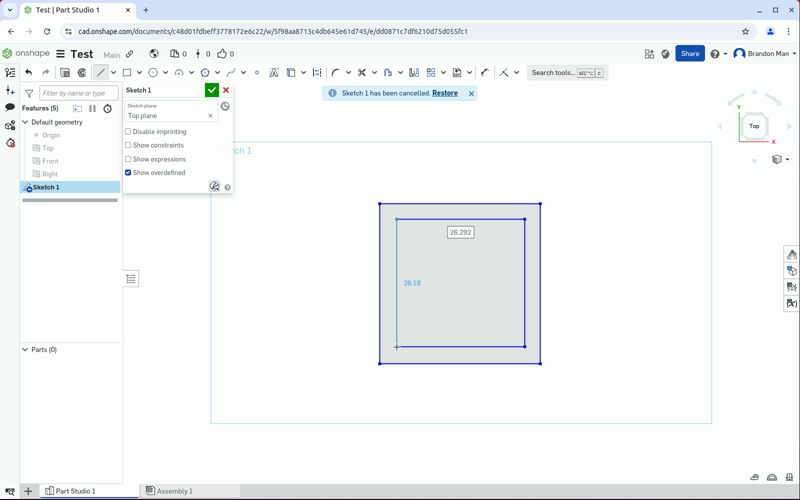
click(396, 346)
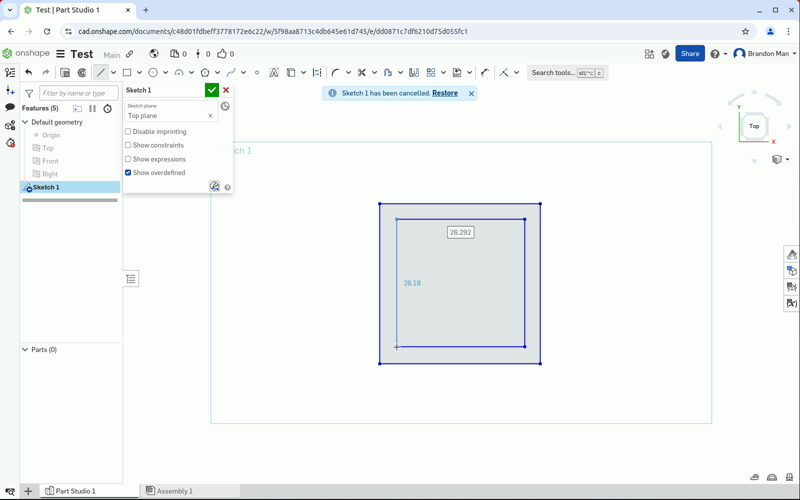
key(esc)
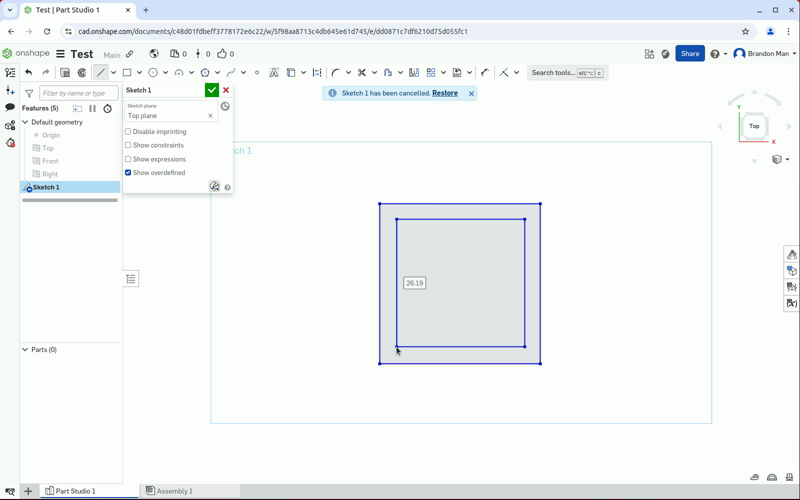
mouse_move(390, 351)
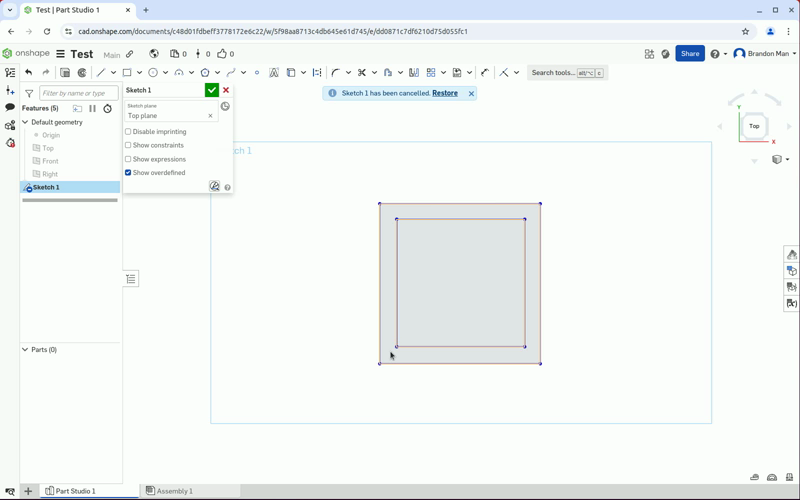
click(390, 351)
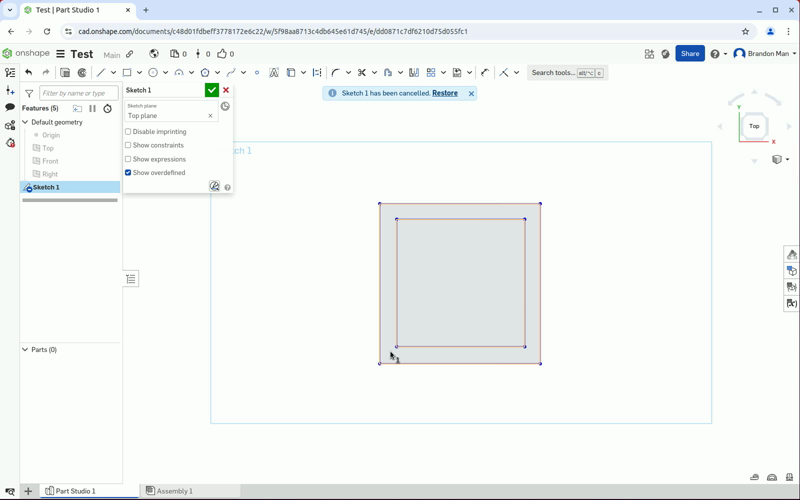
mouse_move(73, 352)
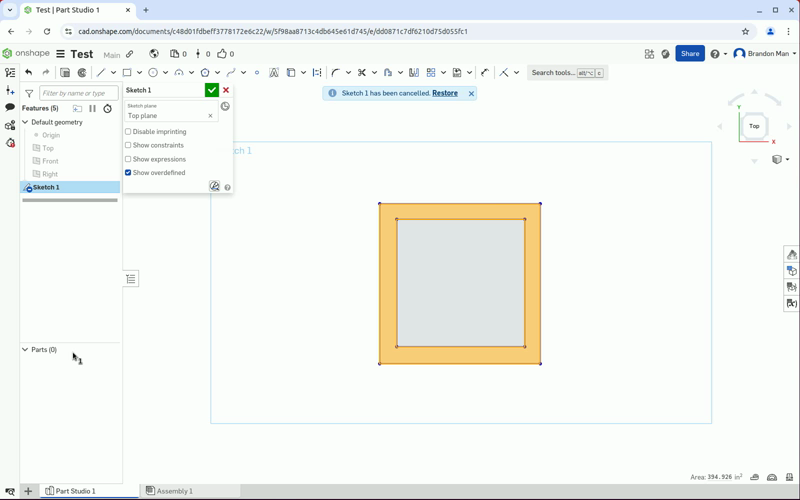
key(shift+y)
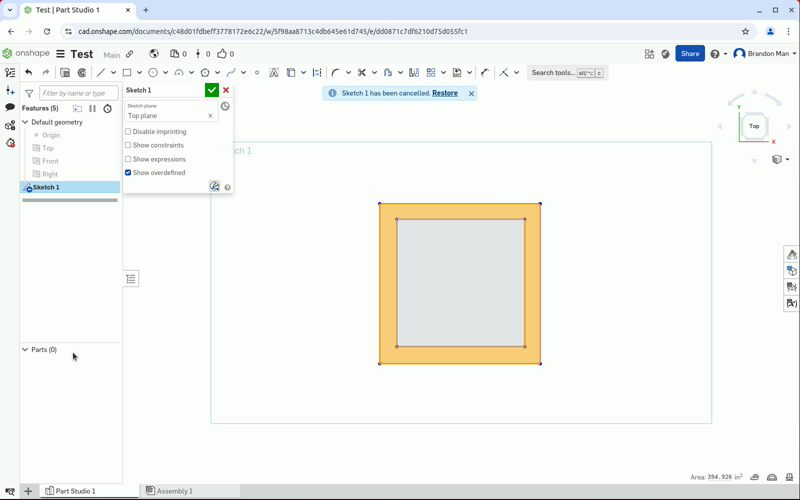
key(shift+e)
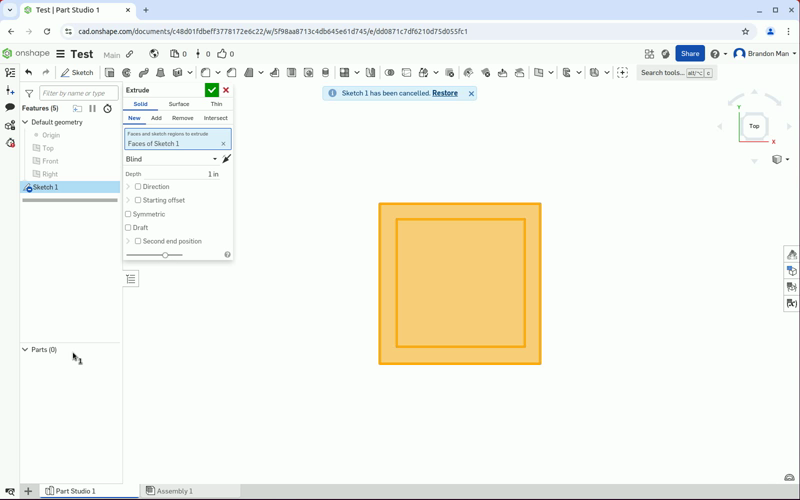
mouse_move(143, 106)
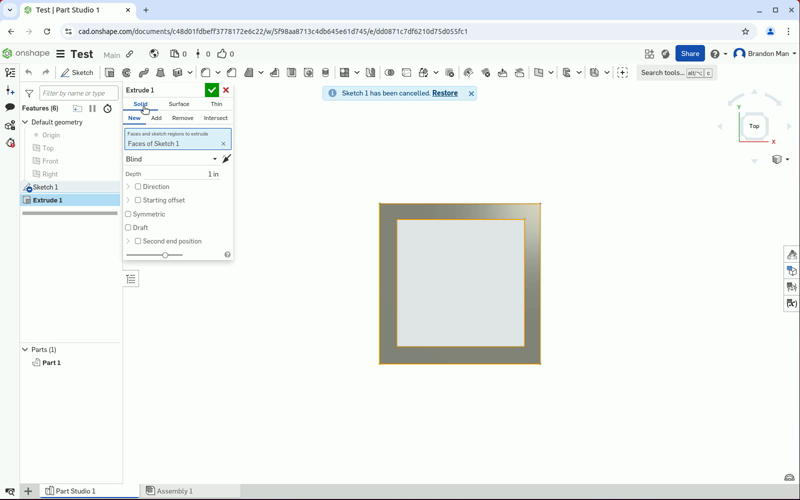
click(143, 106)
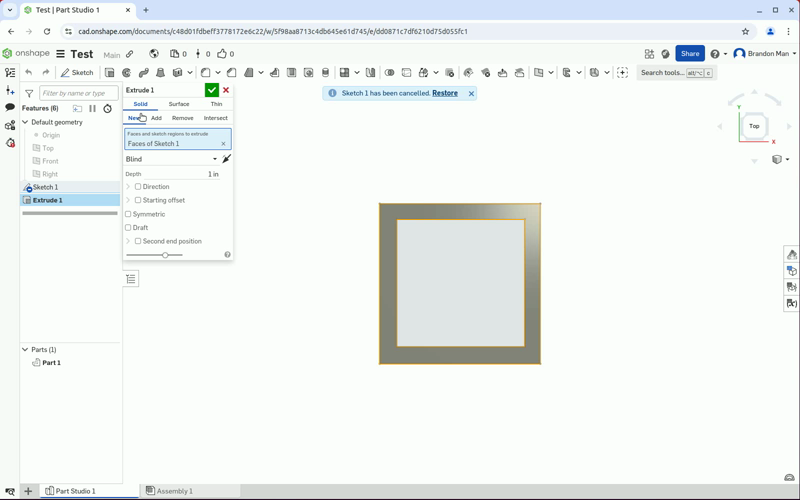
mouse_move(137, 120)
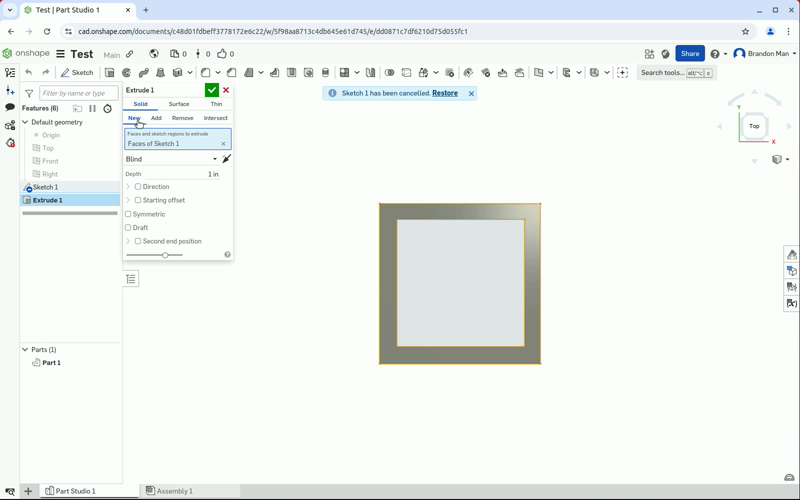
click(137, 120)
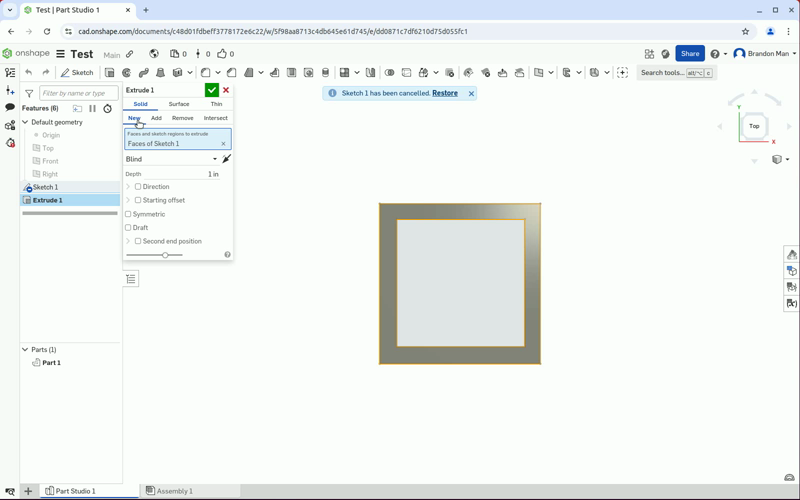
key(tab, 4)
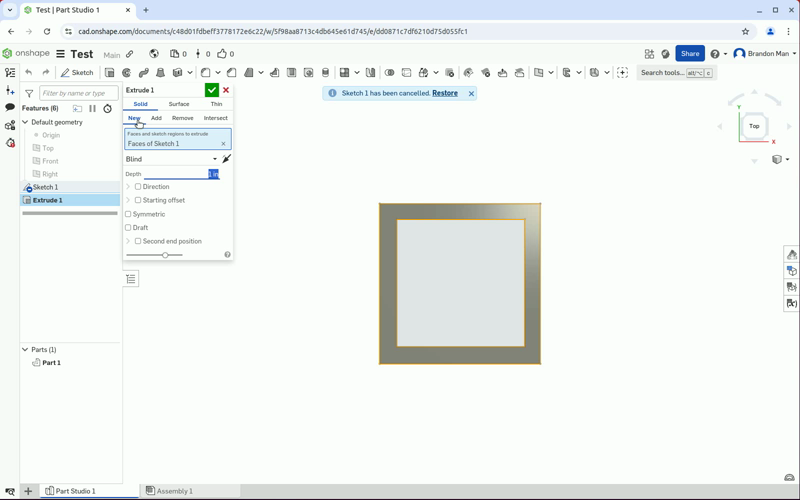
text(6.499)
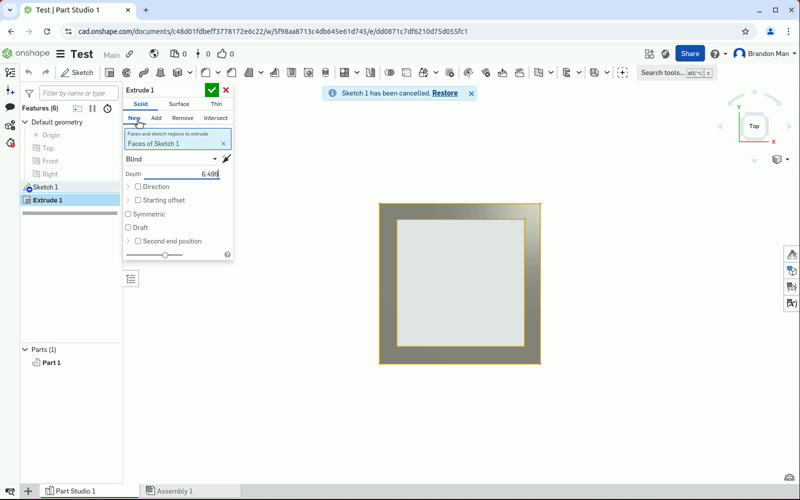
key(enter)
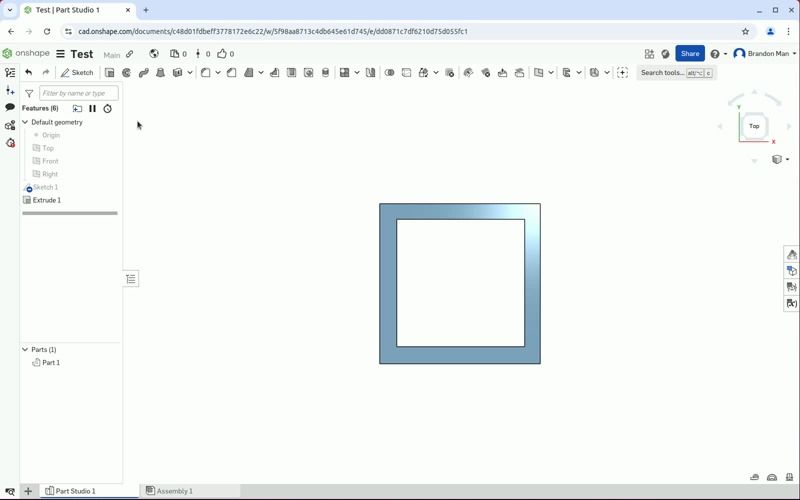
key(shift+h)
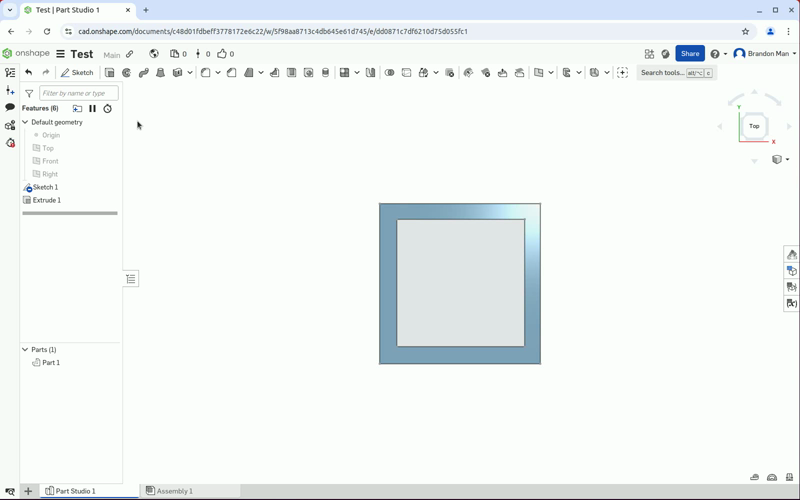
key(shift+h)
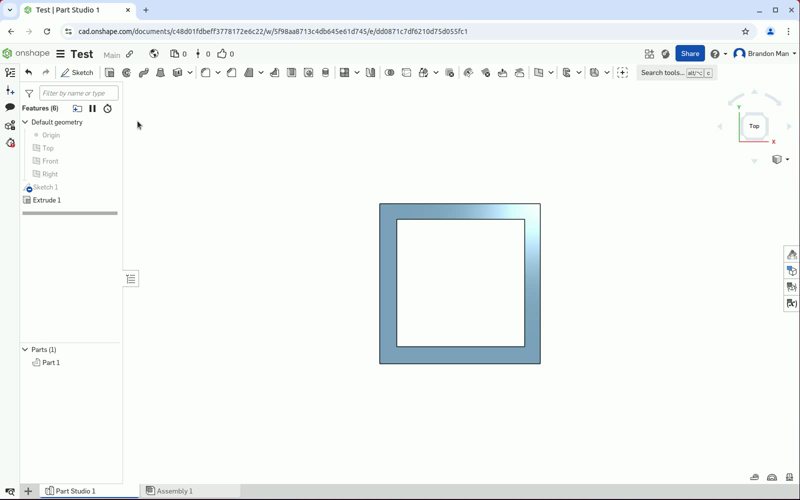
mouse_move(73, 189)
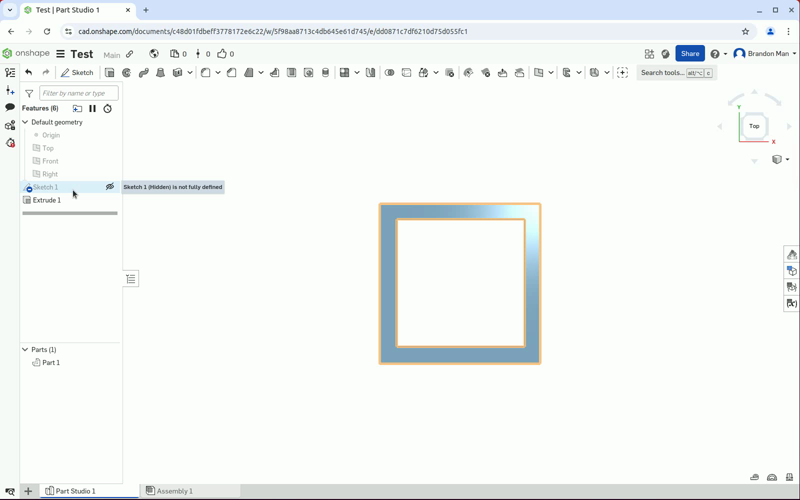
click(73, 189)
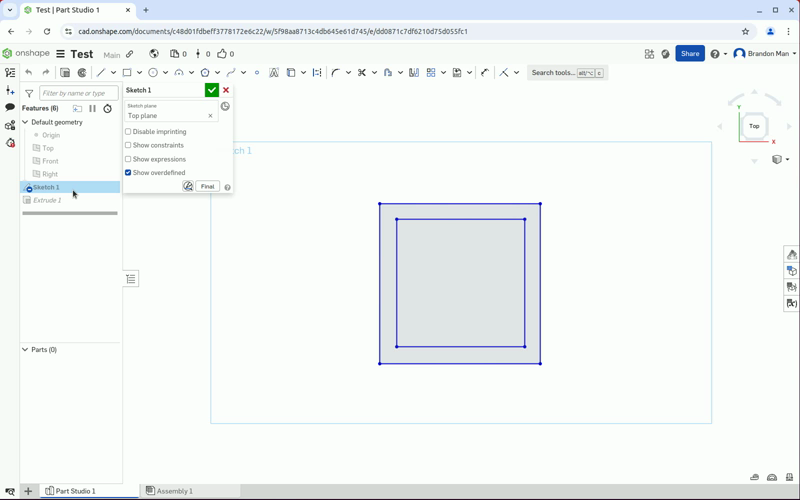
mouse_move(229, 92)
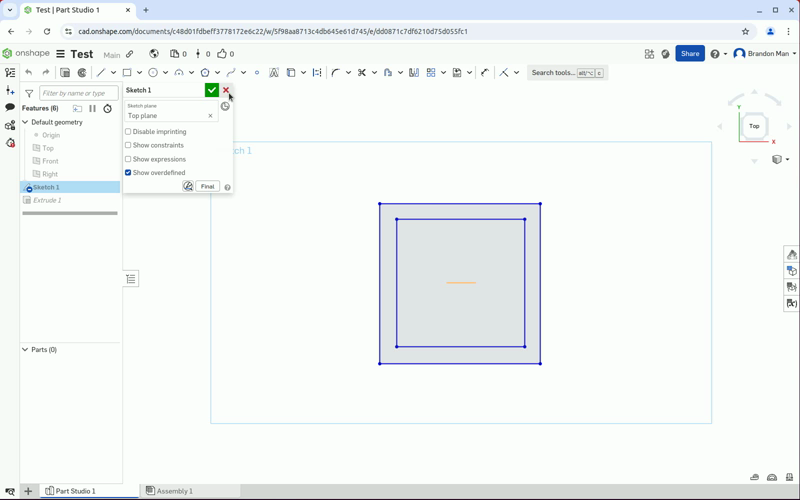
click(229, 92)
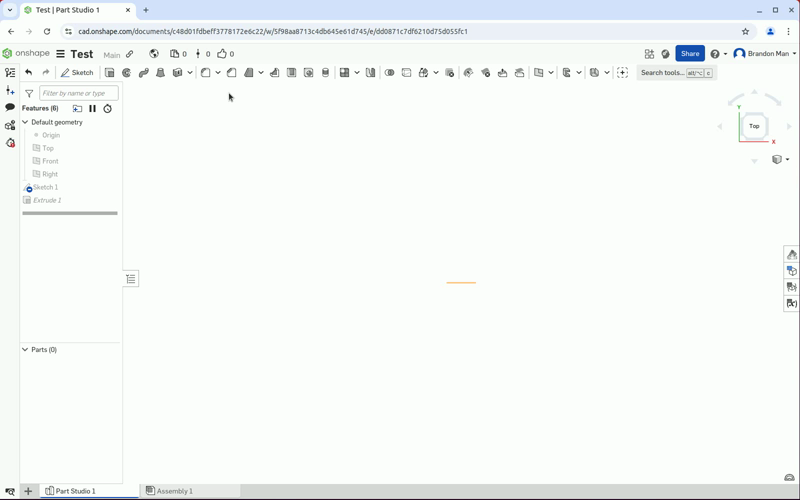
mouse_move(73, 352)
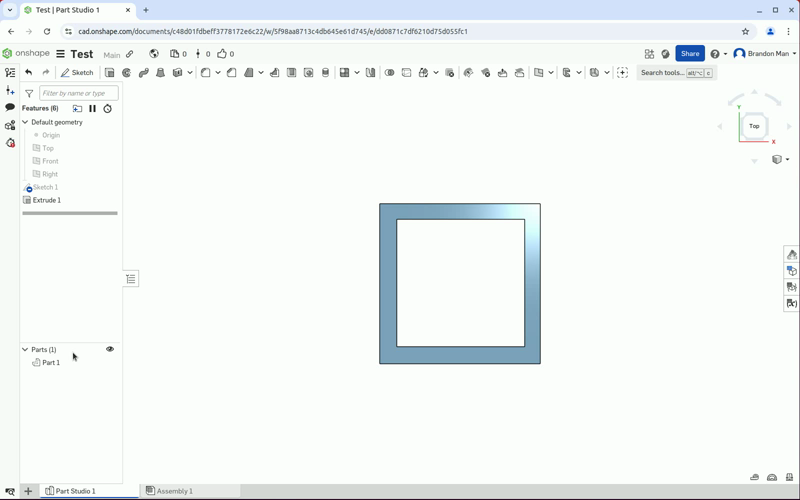
key(y)
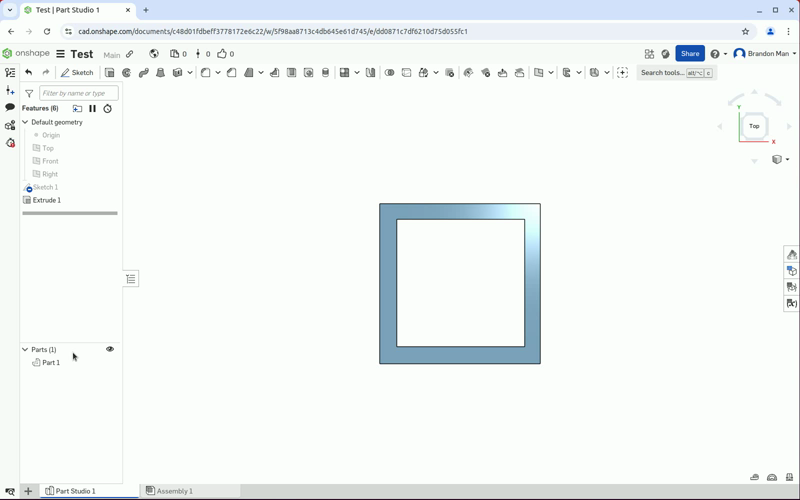
key(shift+p)
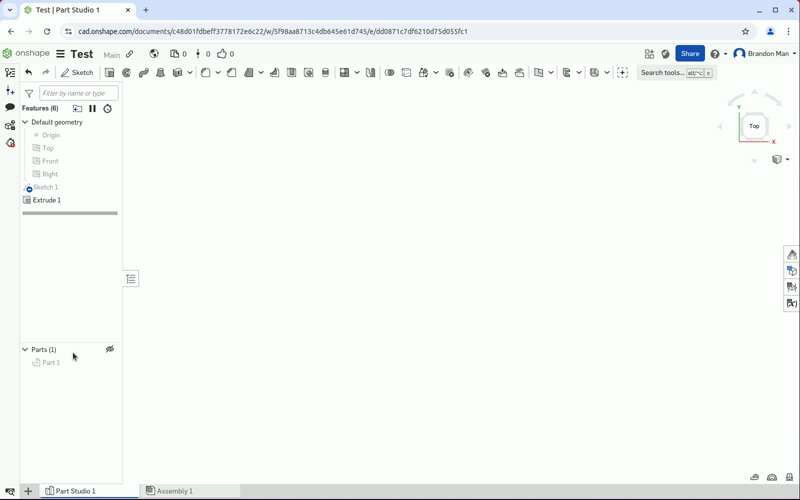
key(space)
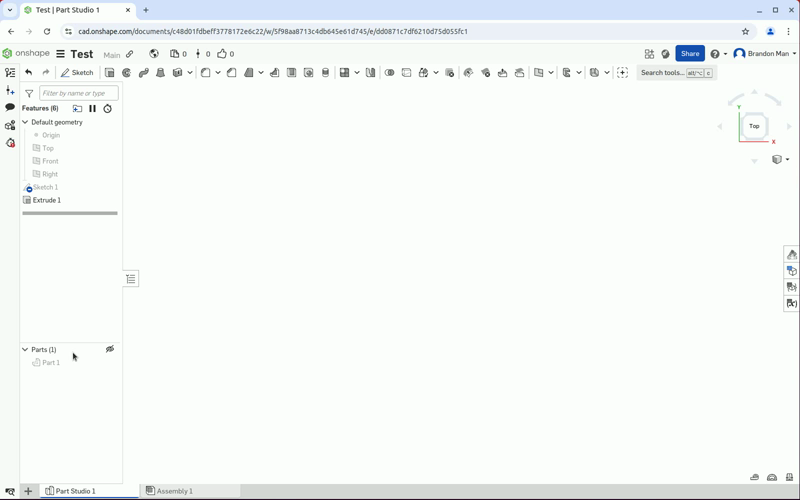
key_down(shift)
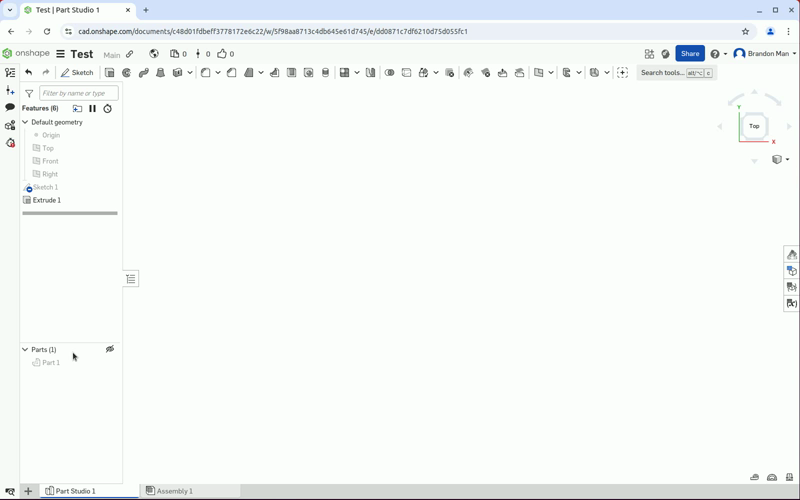
key(up)
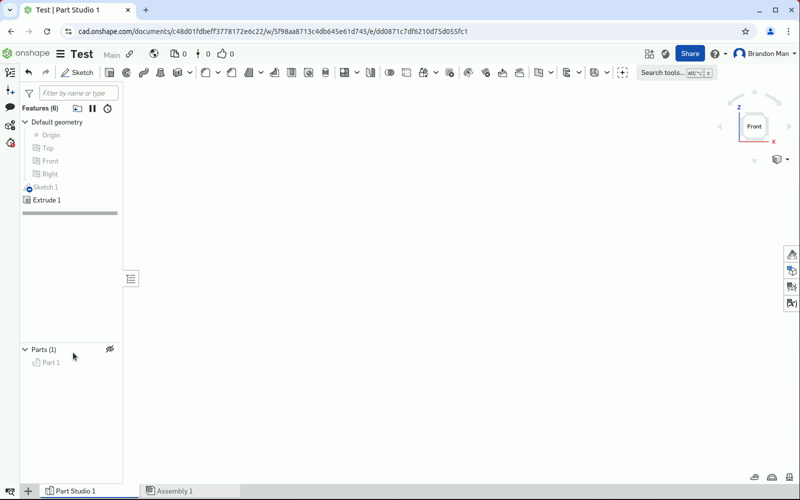
key_up(shift)
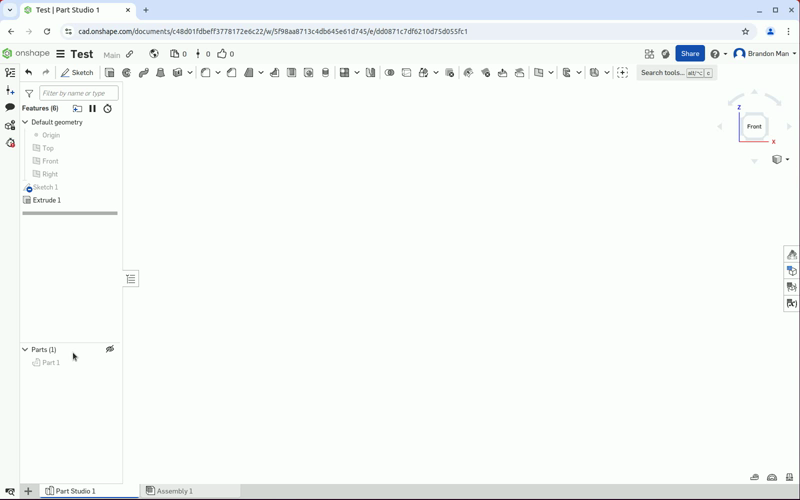
mouse_move(73, 352)
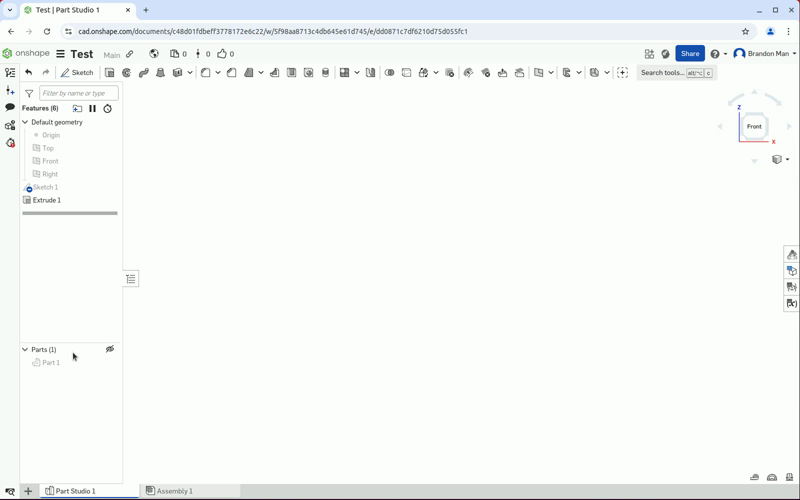
key(shift+y)
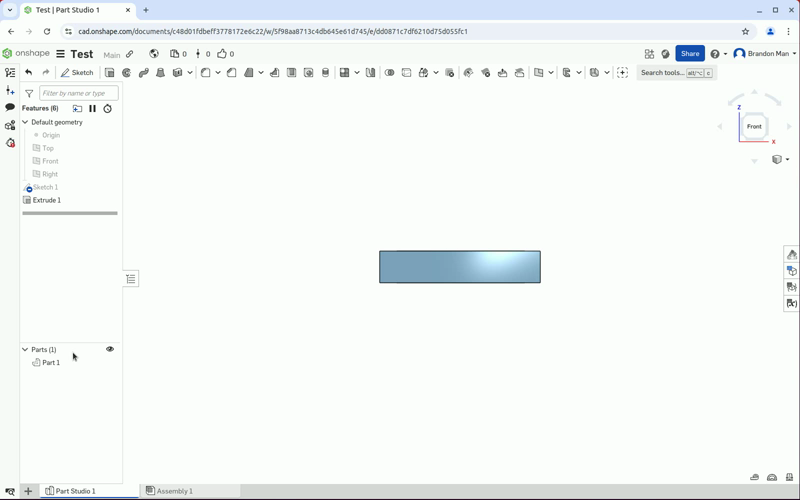
mouse_move(541, 75)
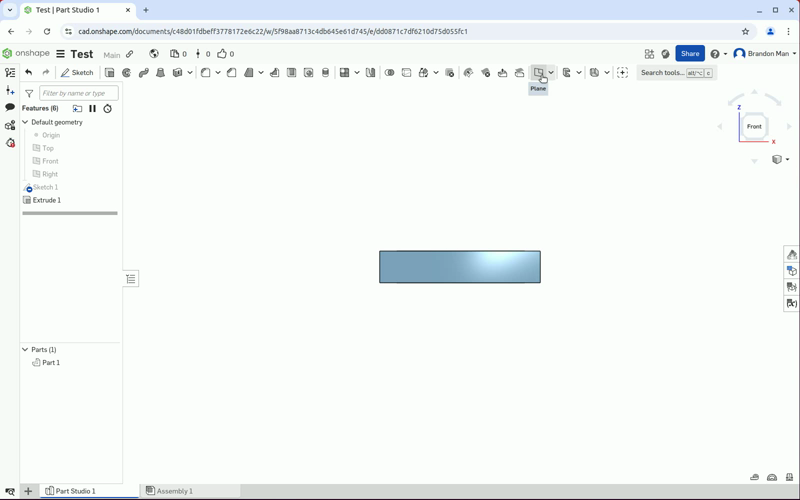
click(541, 75)
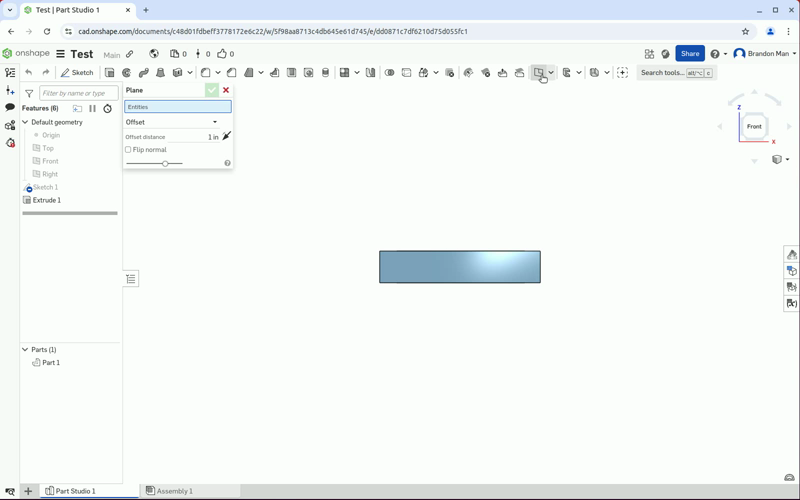
mouse_move(73, 163)
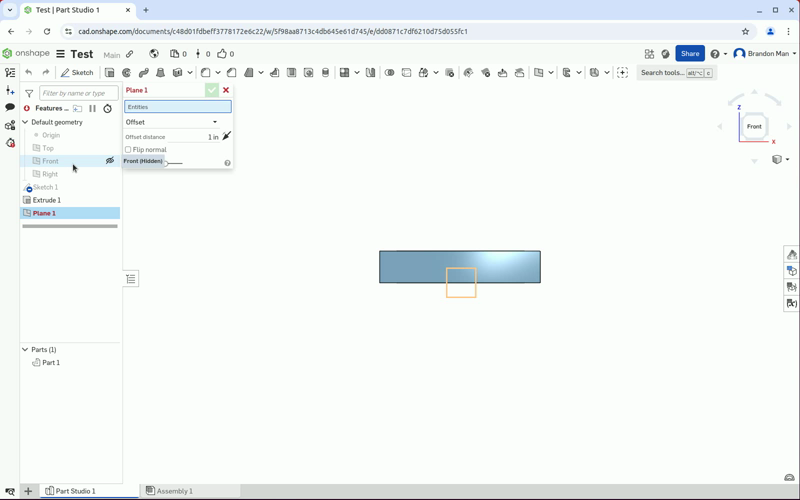
click(73, 163)
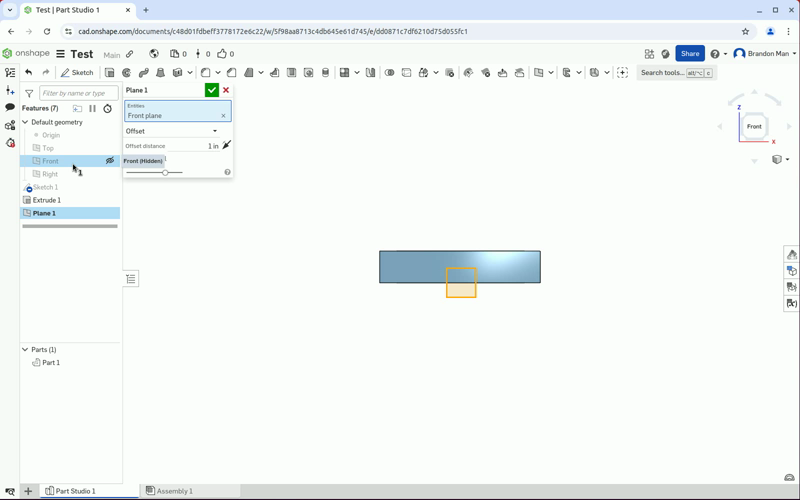
key(tab, 2)
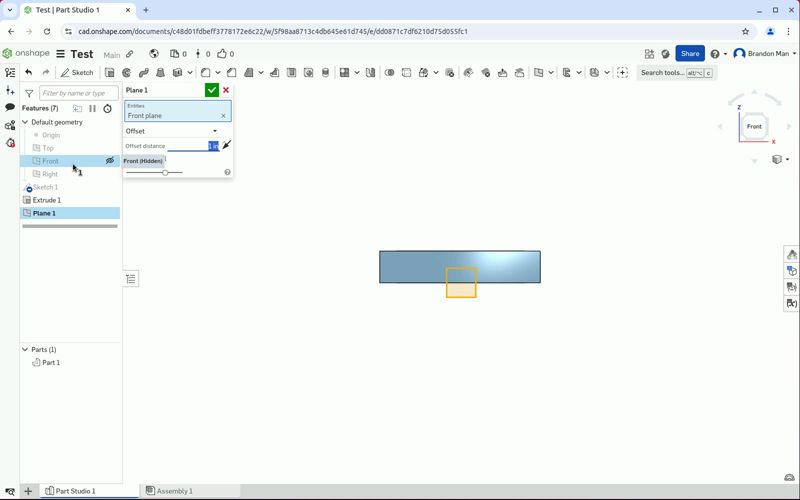
text(16.607)
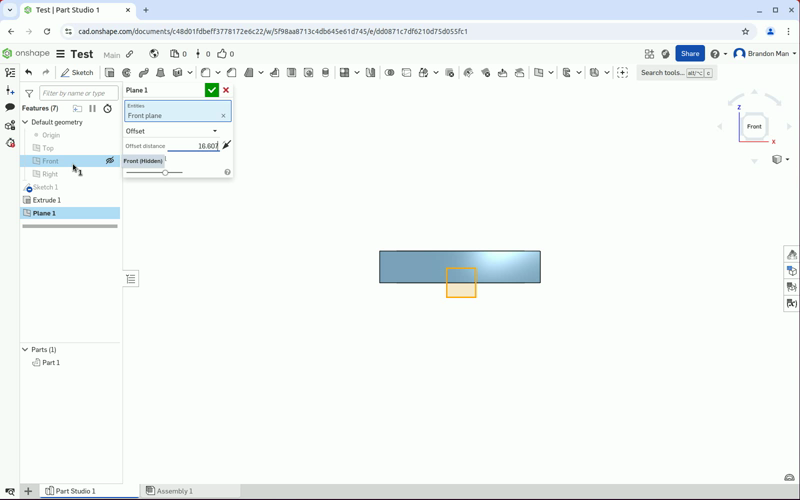
key(enter, 2)
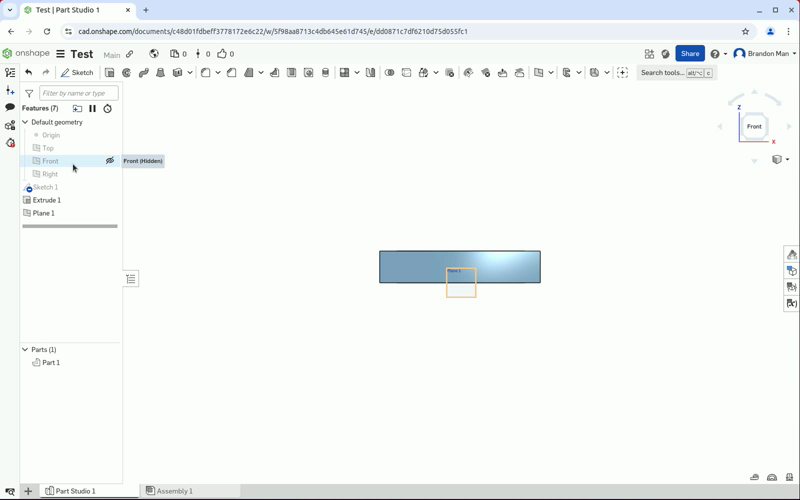
key(shift+s)
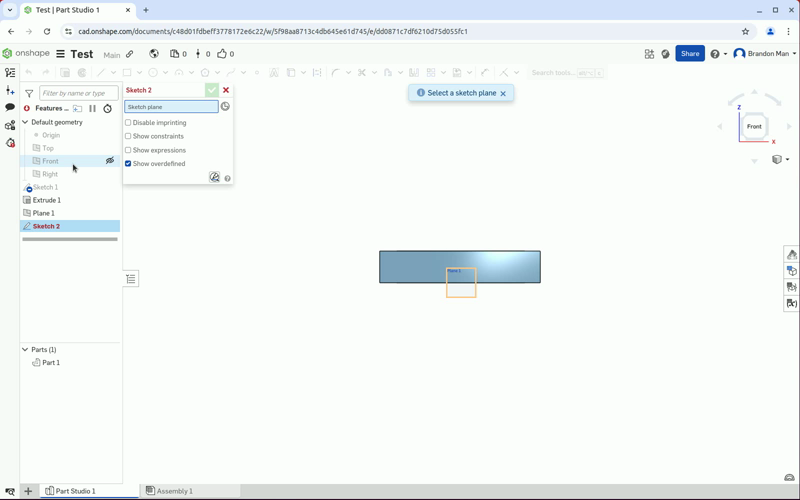
mouse_move(73, 215)
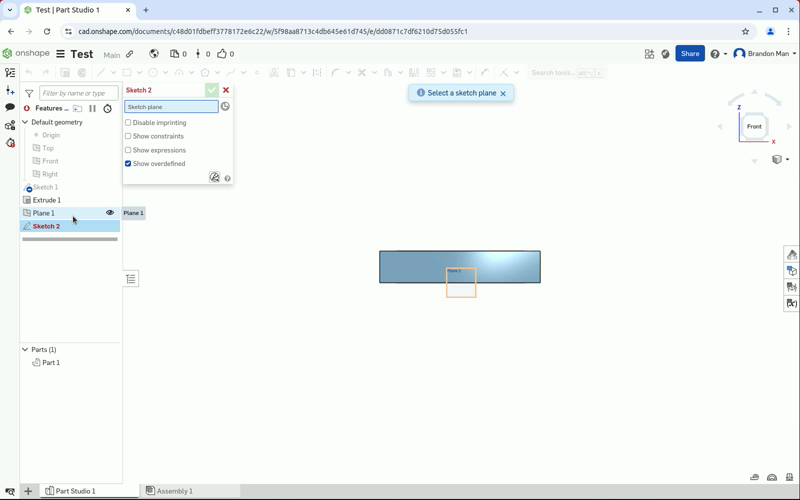
click(73, 215)
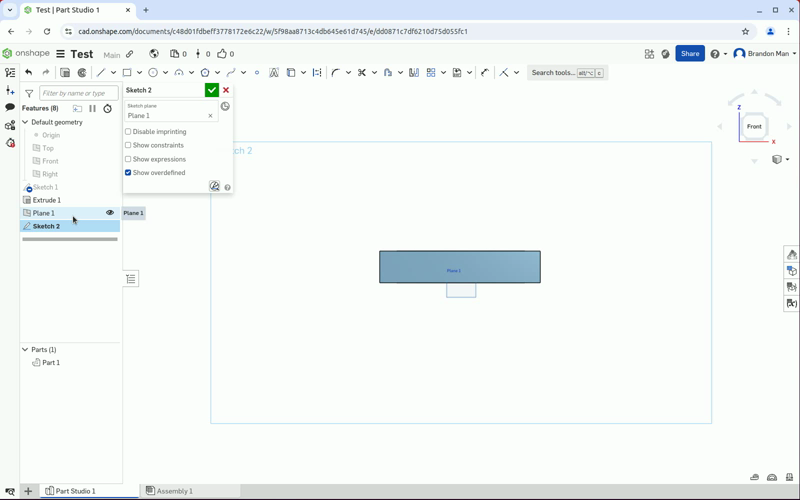
mouse_move(73, 352)
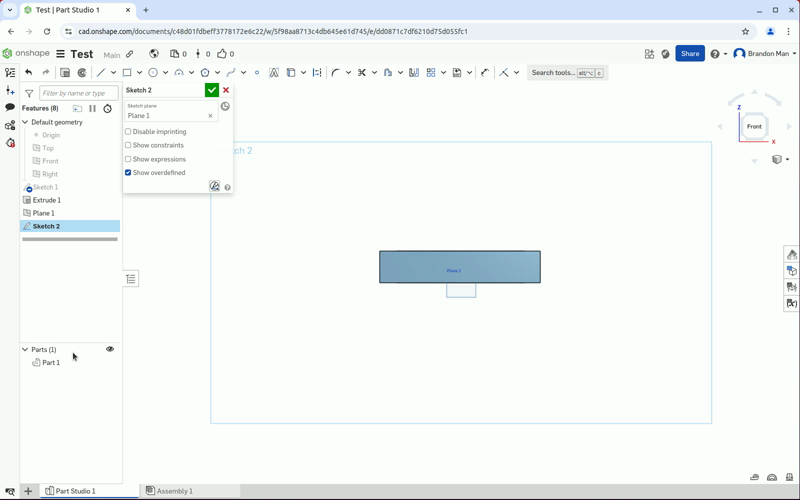
key(y)
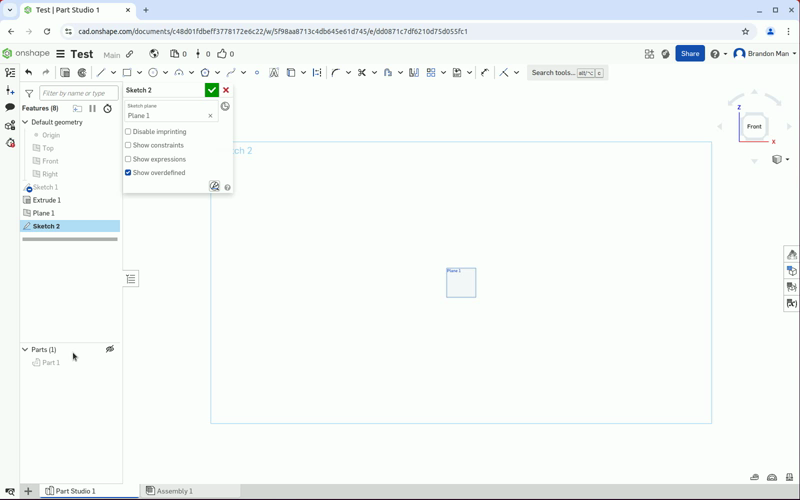
key(l)
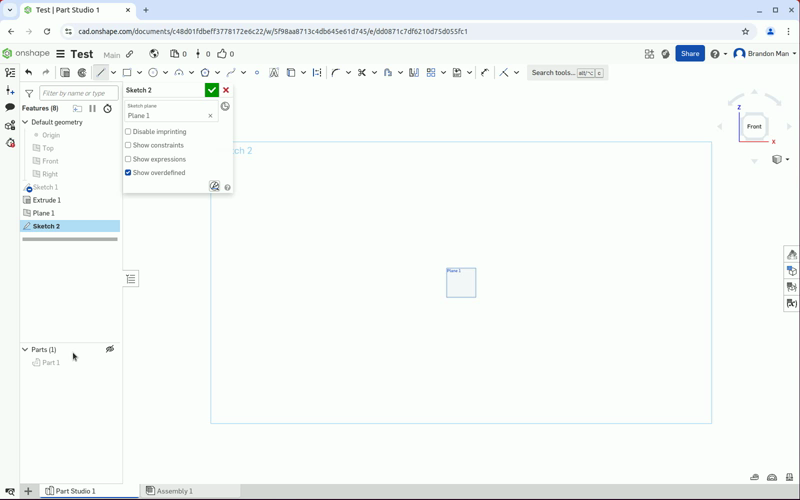
key_down(shift)
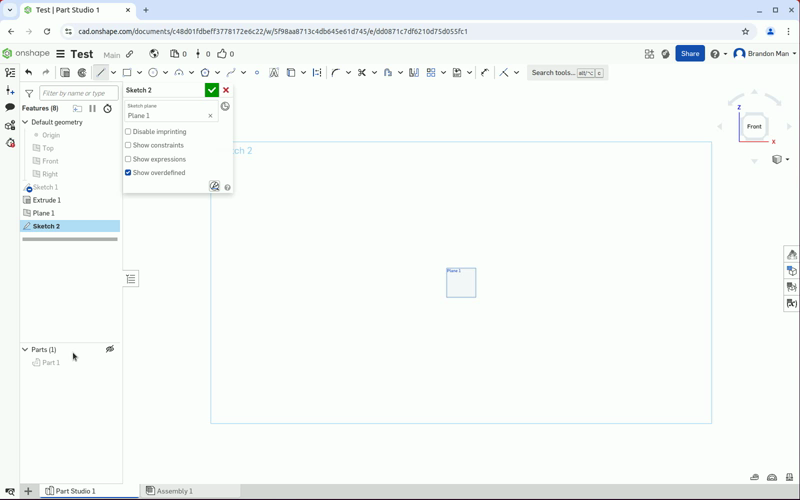
mouse_move(379, 251)
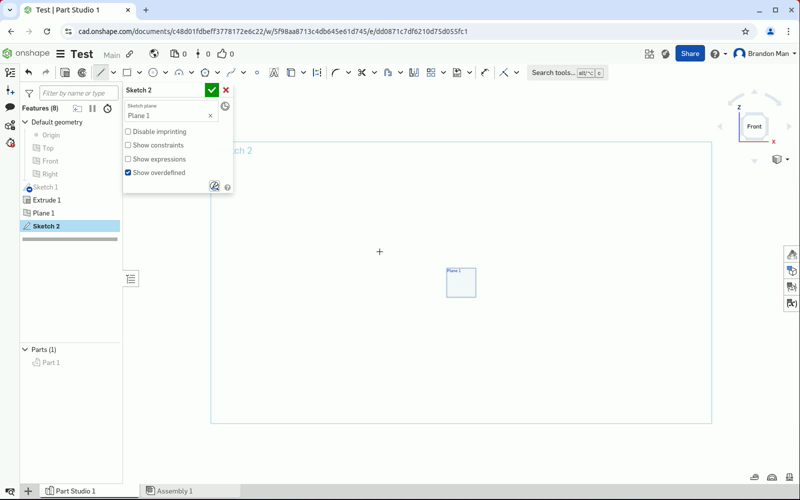
click(379, 251)
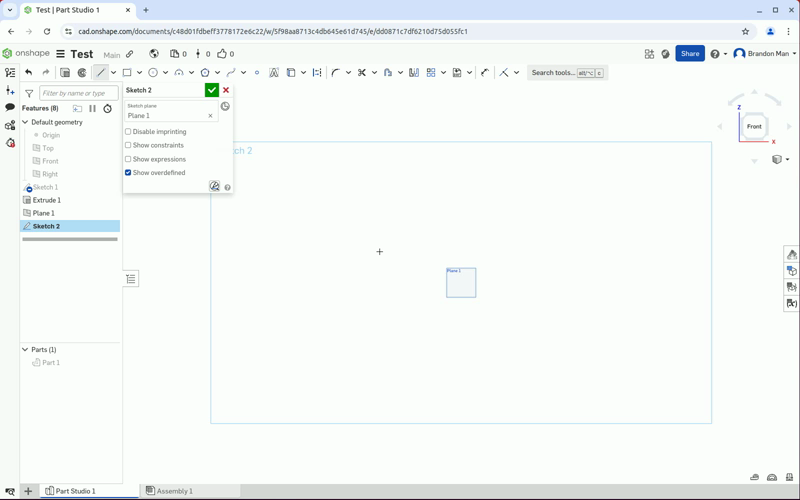
key_up(shift)
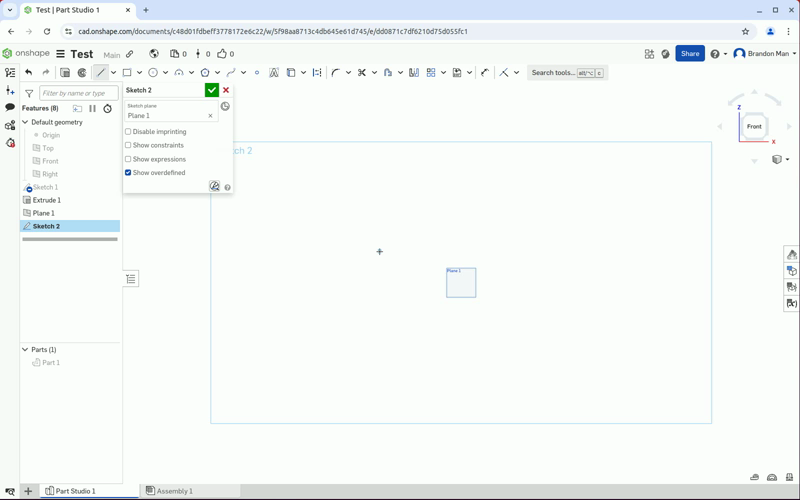
key_down(shift)
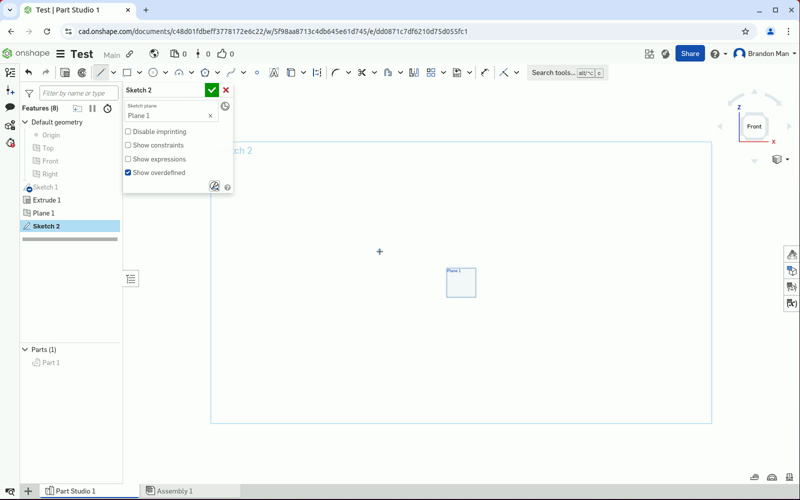
mouse_move(409, 251)
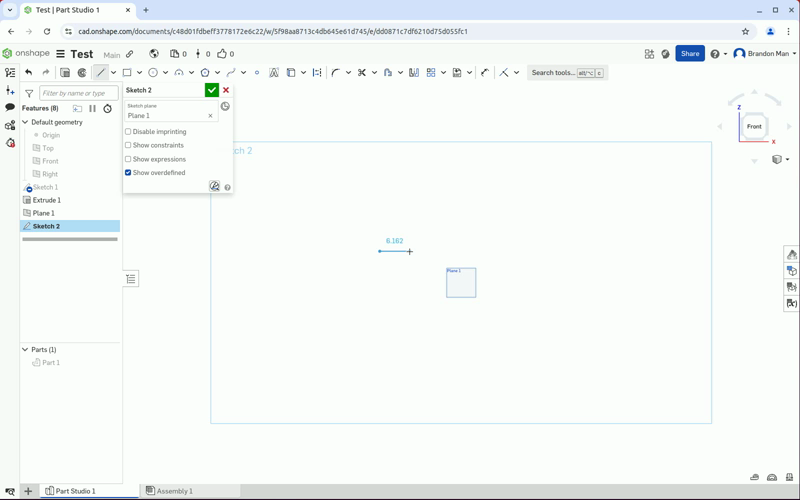
mouse_move(427, 251)
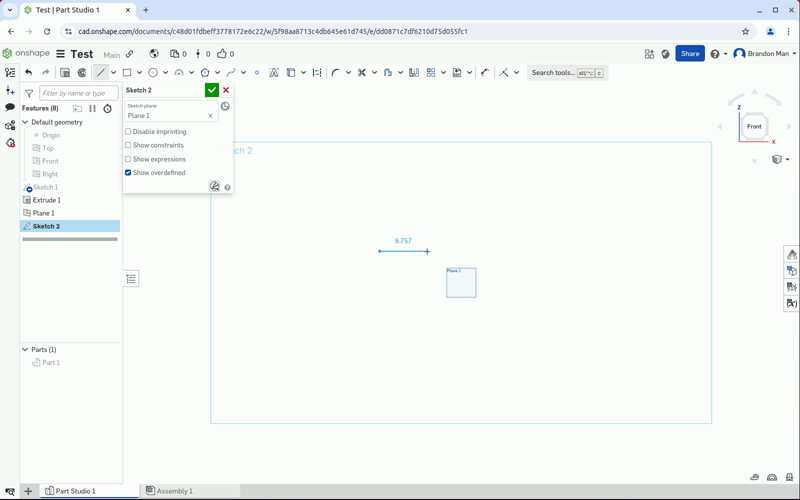
click(427, 251)
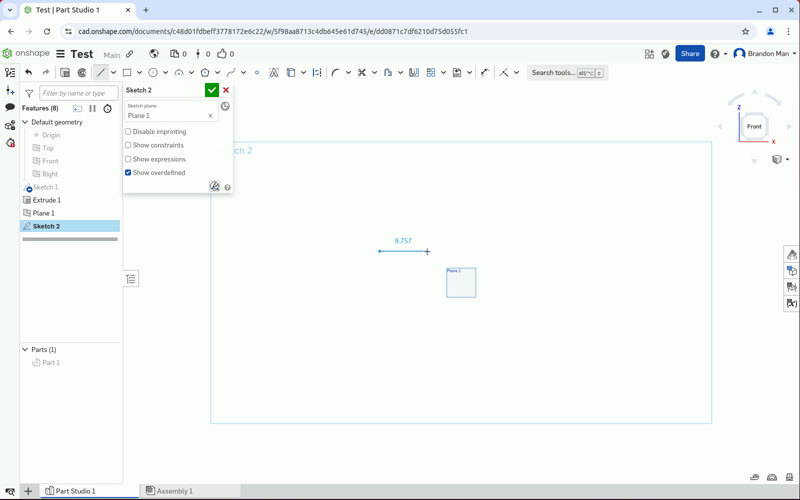
key_up(shift)
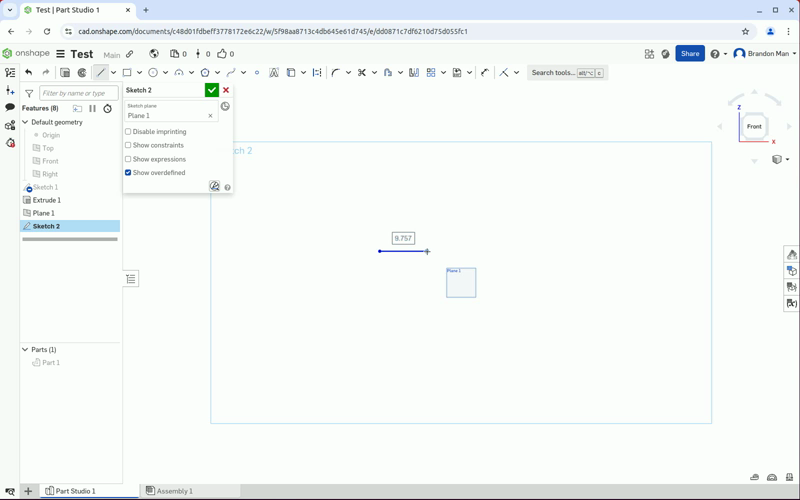
key_down(shift)
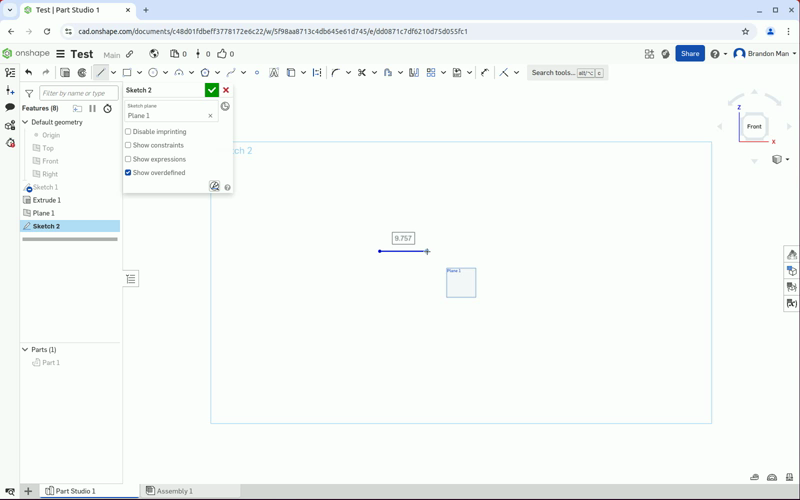
mouse_move(457, 251)
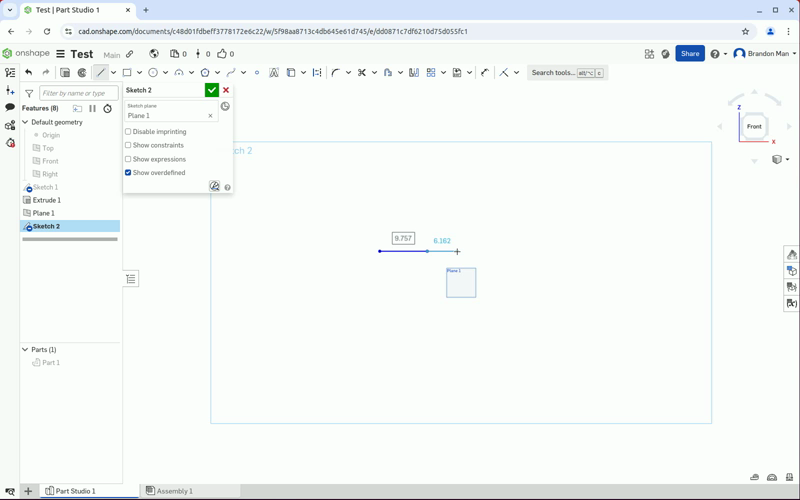
mouse_move(460, 219)
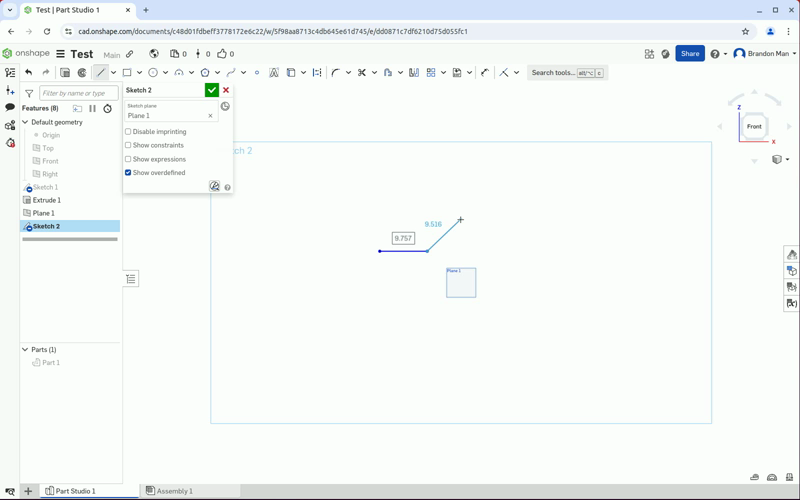
click(460, 219)
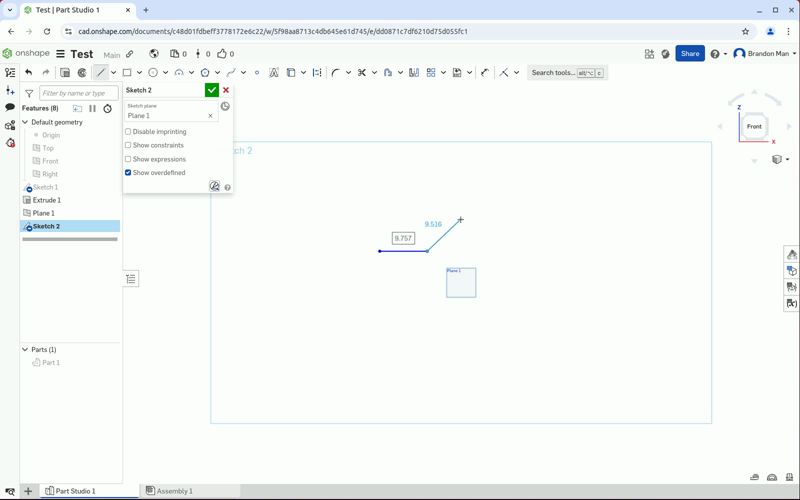
key_up(shift)
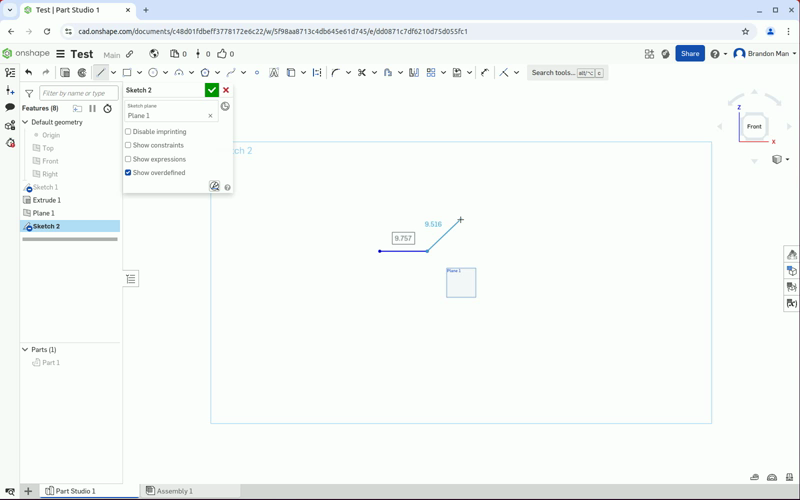
key_down(shift)
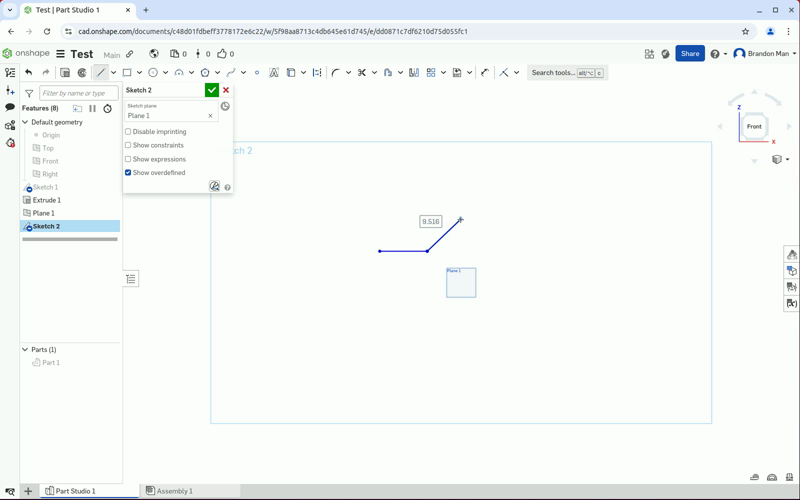
mouse_move(490, 219)
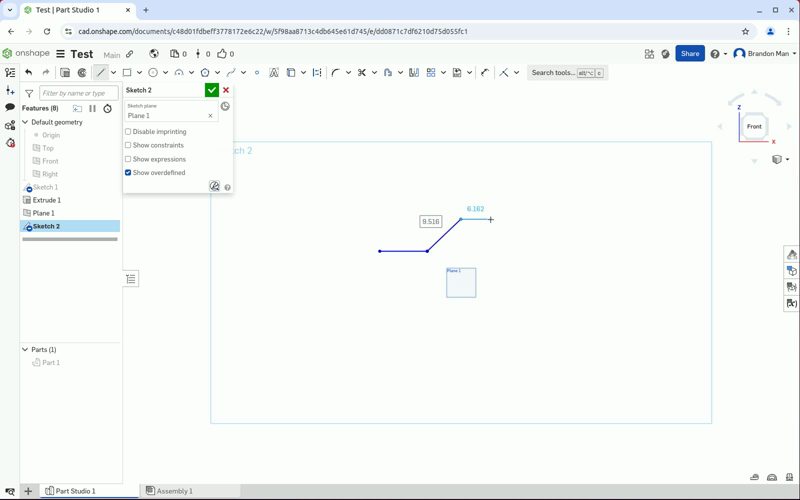
mouse_move(491, 251)
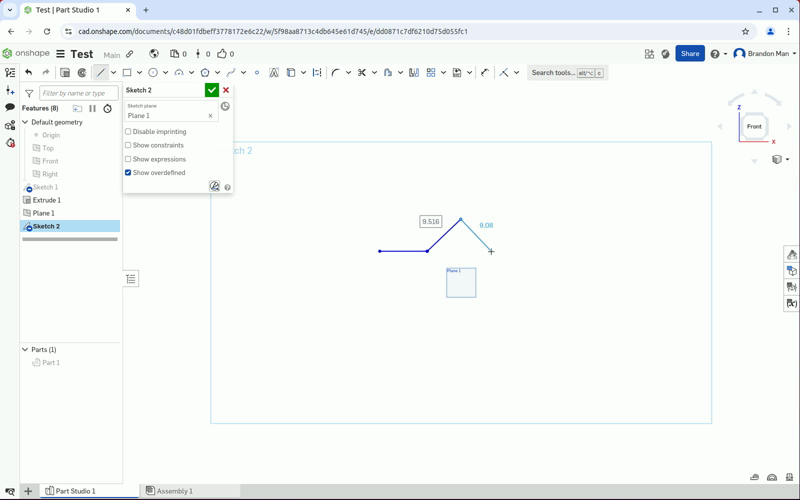
click(491, 251)
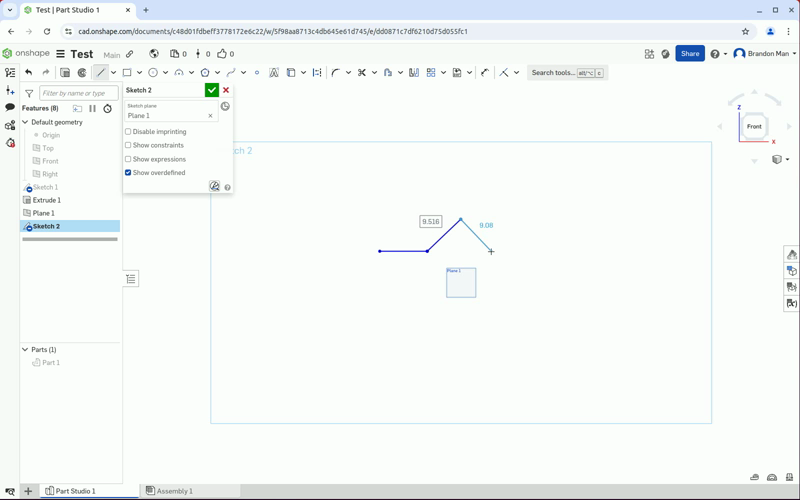
key_up(shift)
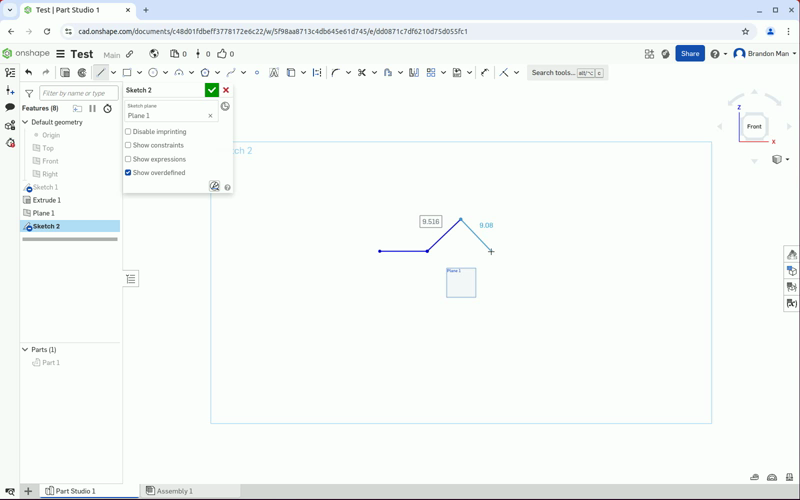
key_down(shift)
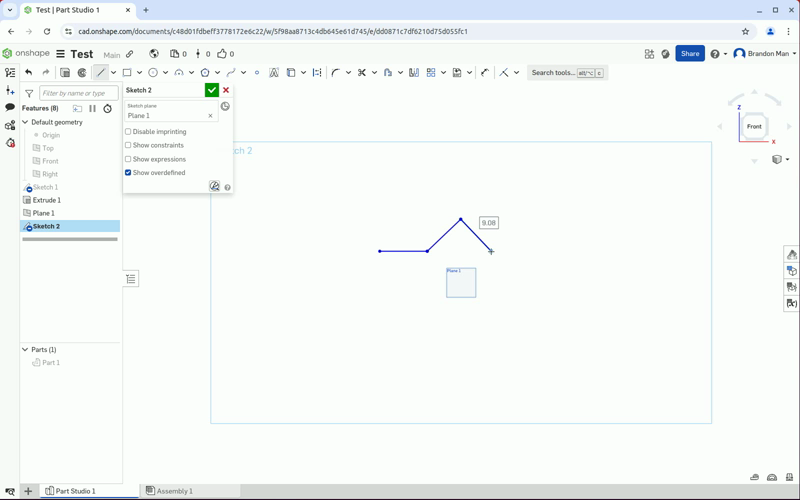
mouse_move(521, 251)
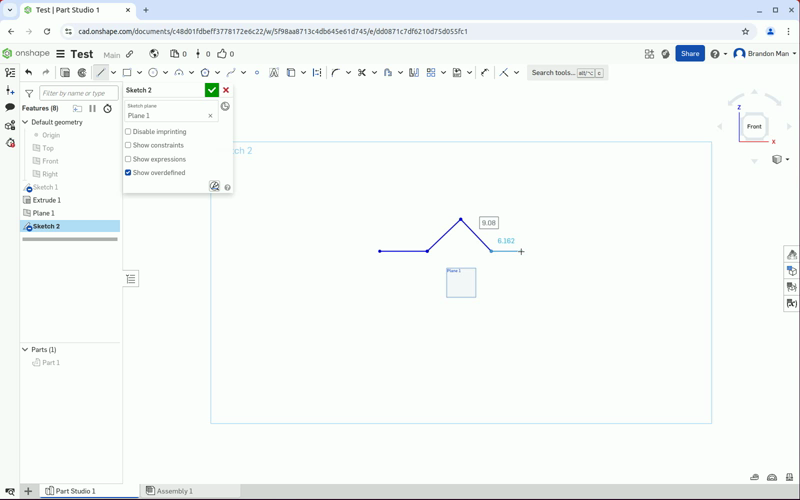
mouse_move(540, 251)
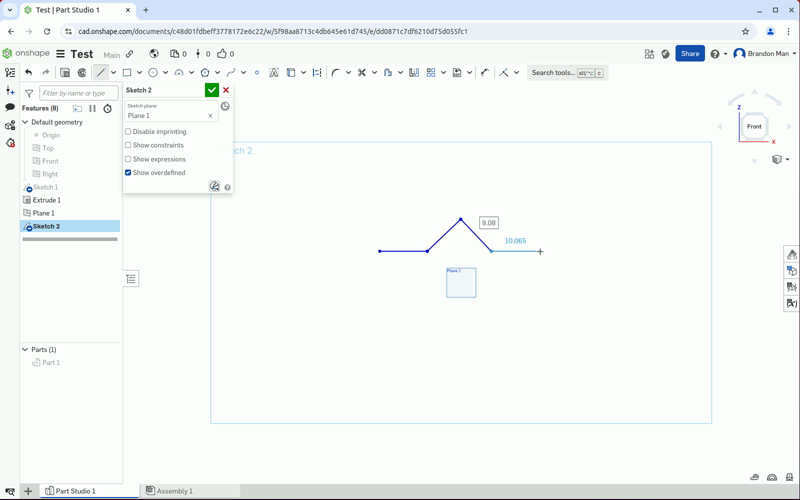
click(540, 251)
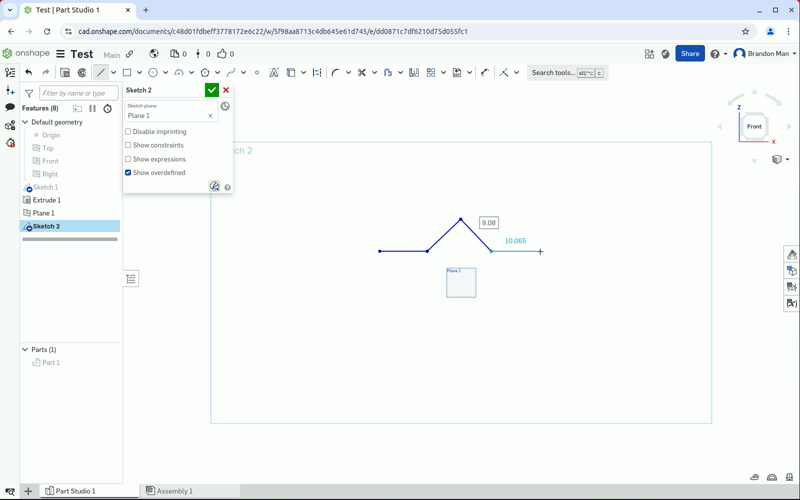
key_up(shift)
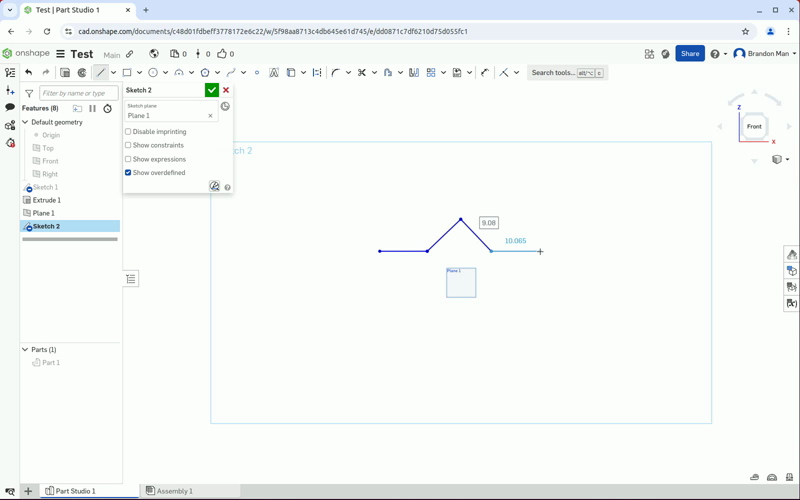
key_down(shift)
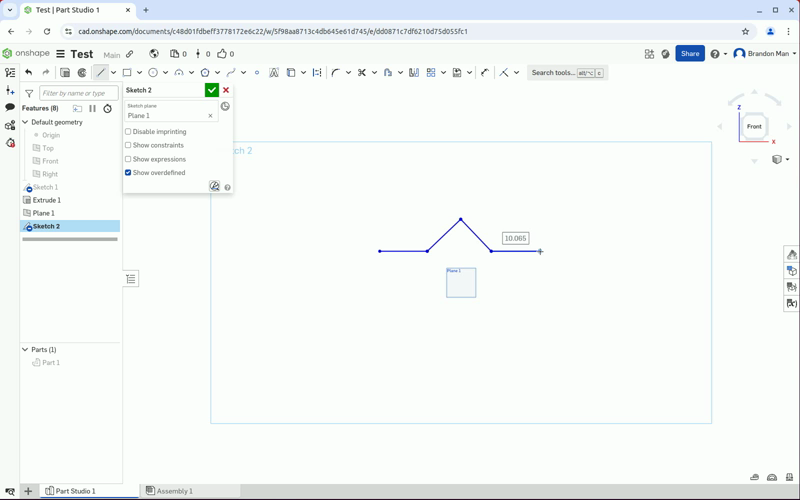
mouse_move(460, 170)
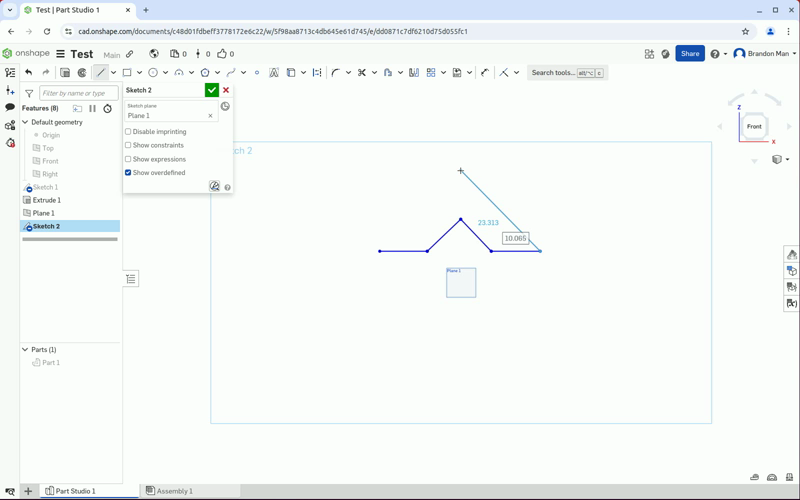
click(460, 170)
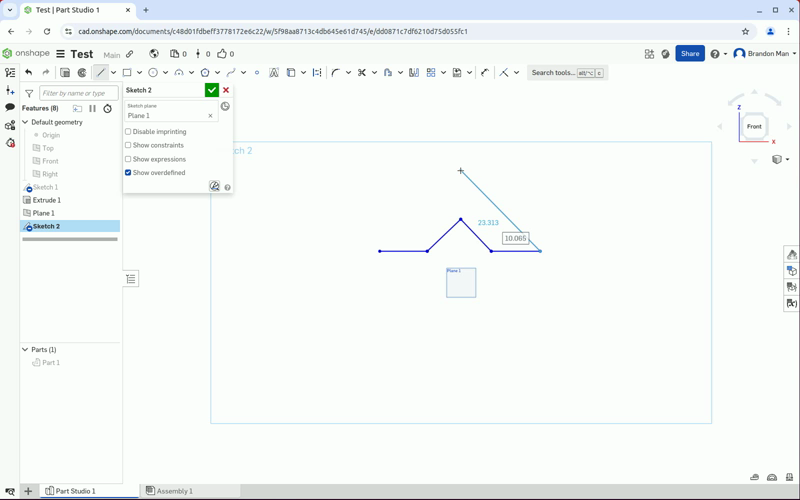
key_up(shift)
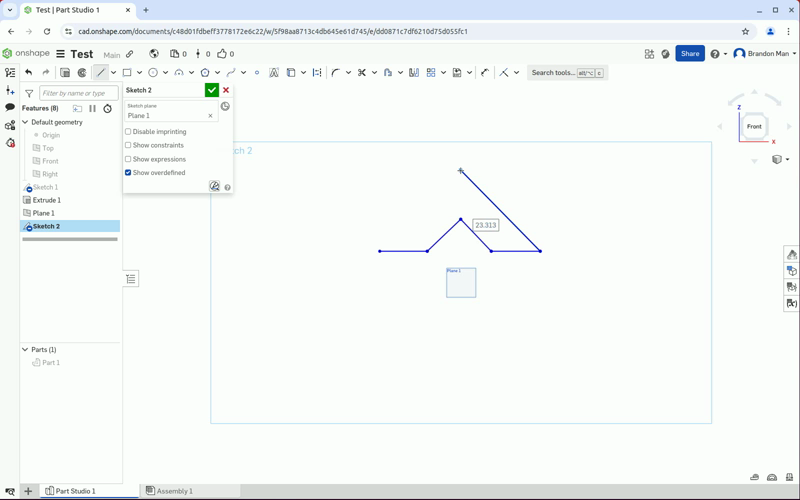
key_down(shift)
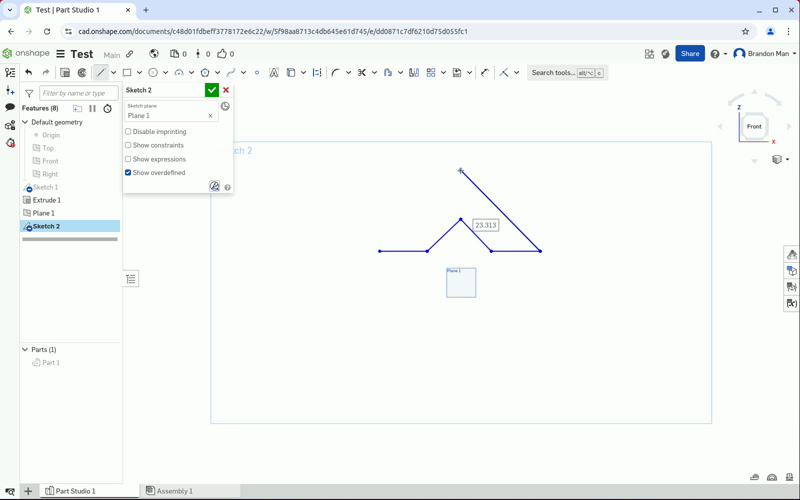
mouse_move(379, 251)
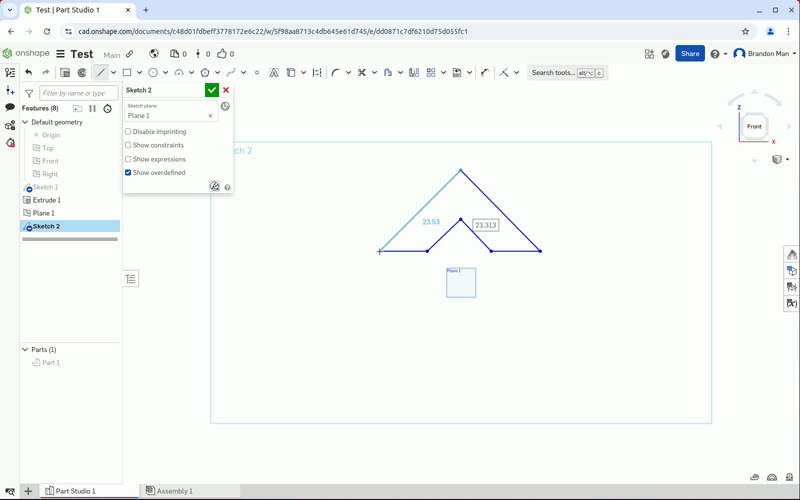
key_up(shift)
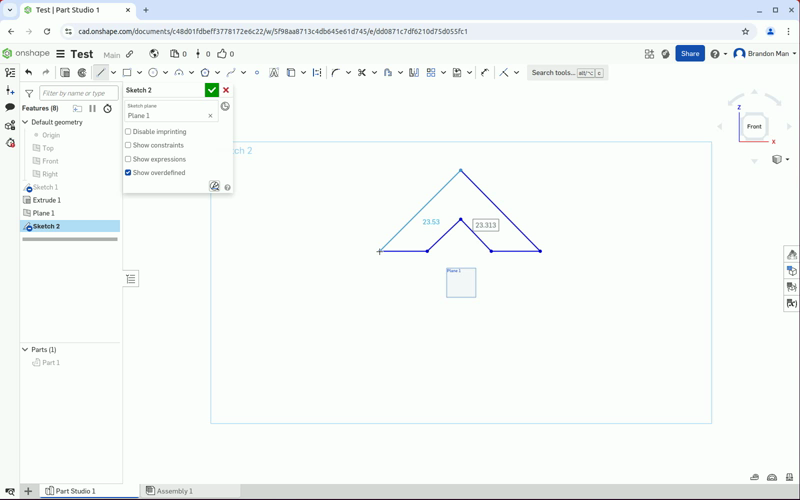
click(379, 251)
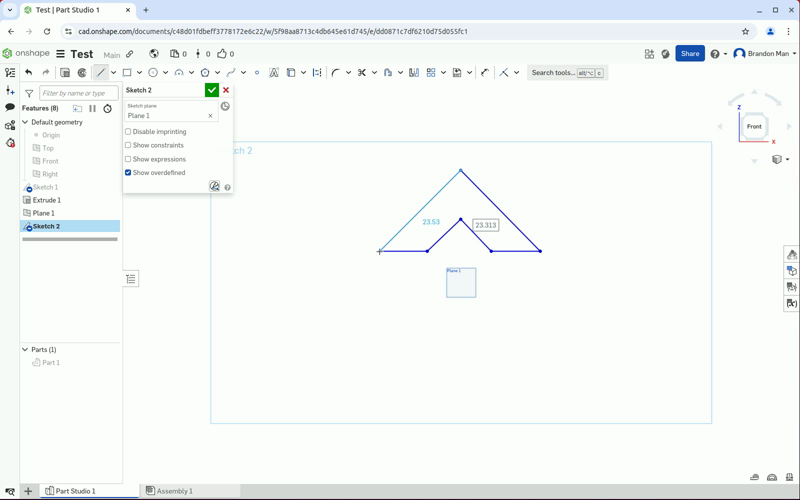
key(esc)
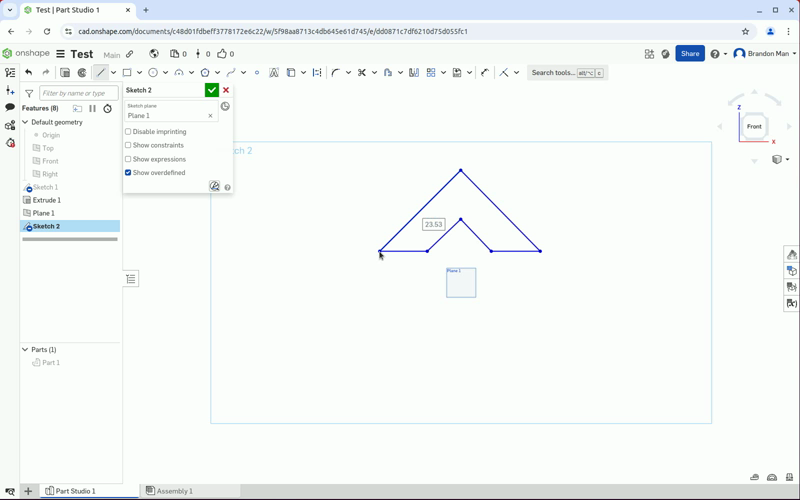
mouse_move(439, 233)
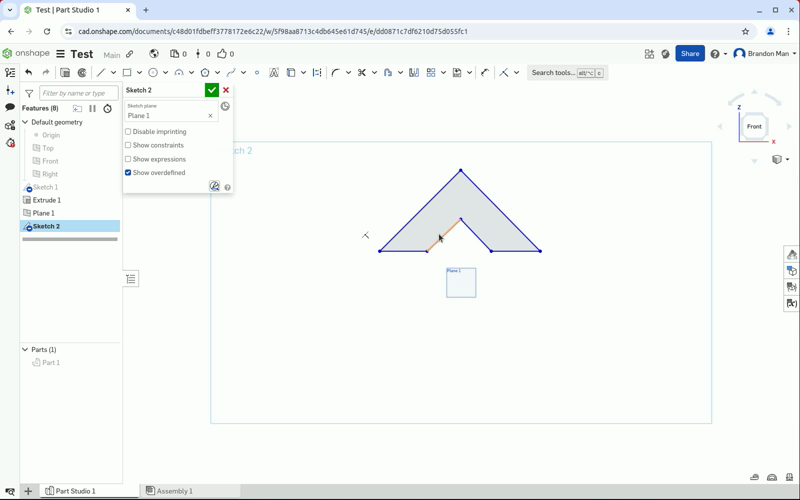
click(439, 233)
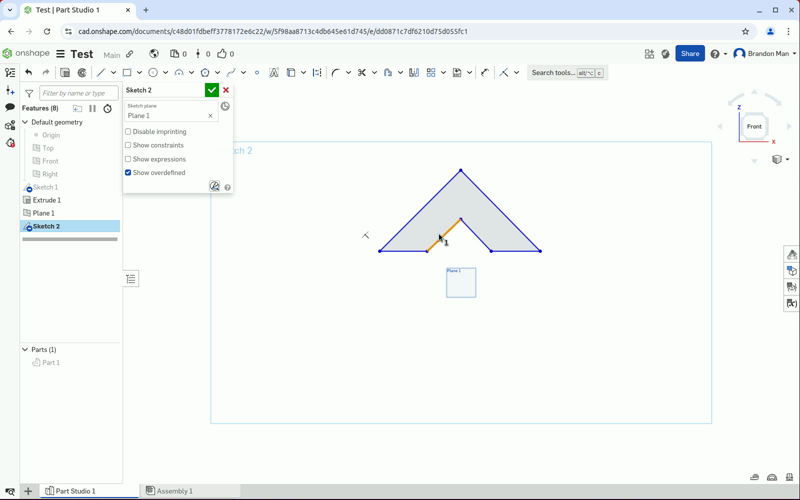
mouse_move(73, 352)
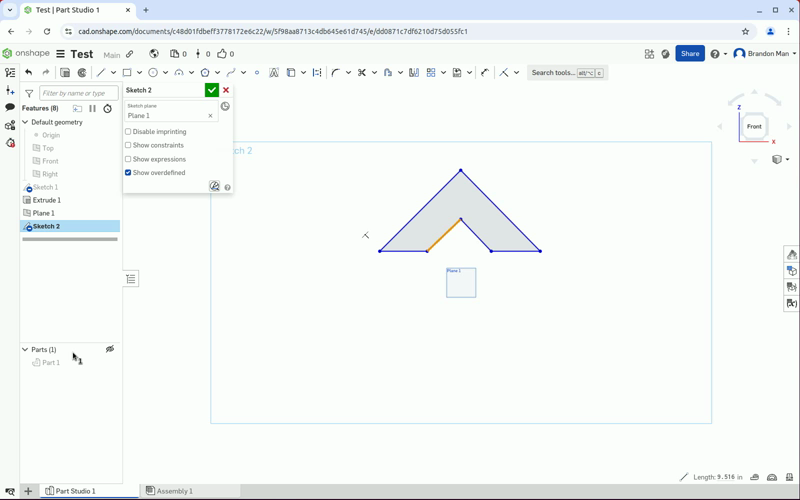
key(shift+y)
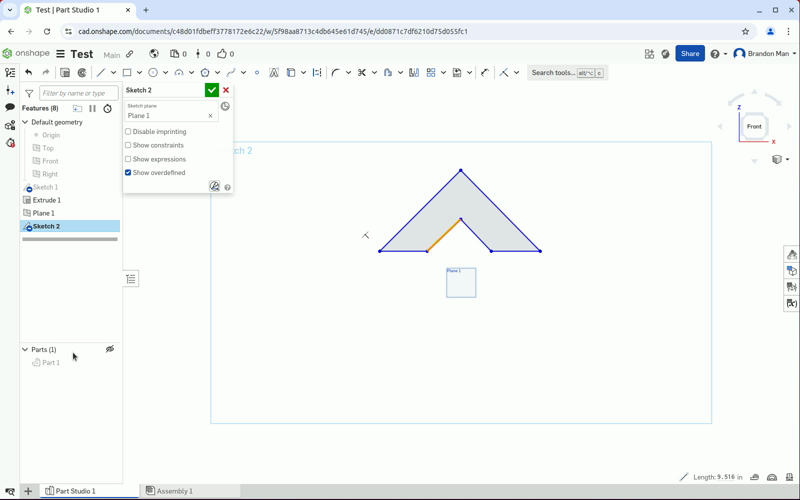
key(shift+e)
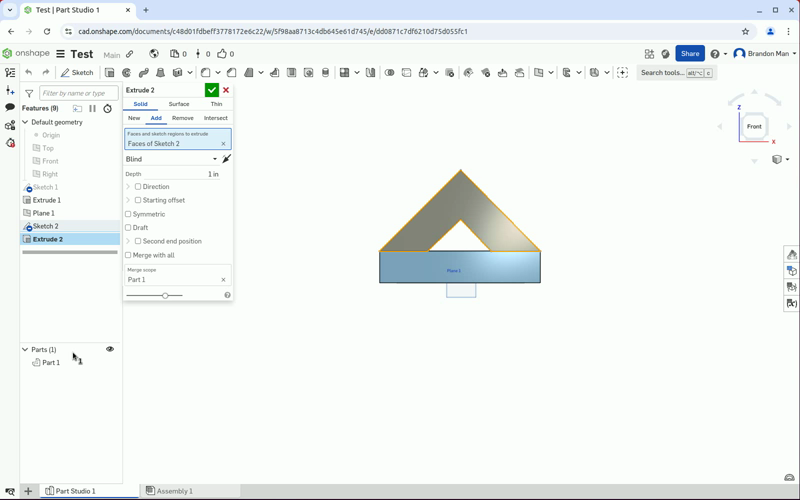
mouse_move(143, 106)
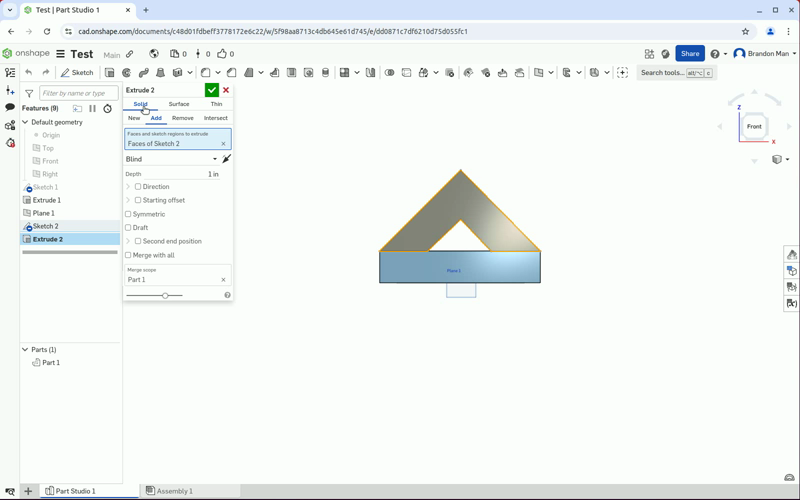
click(143, 106)
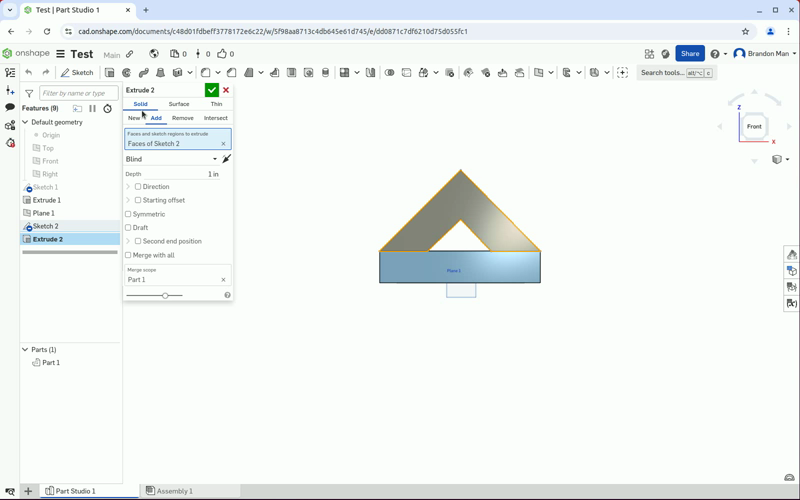
mouse_move(137, 120)
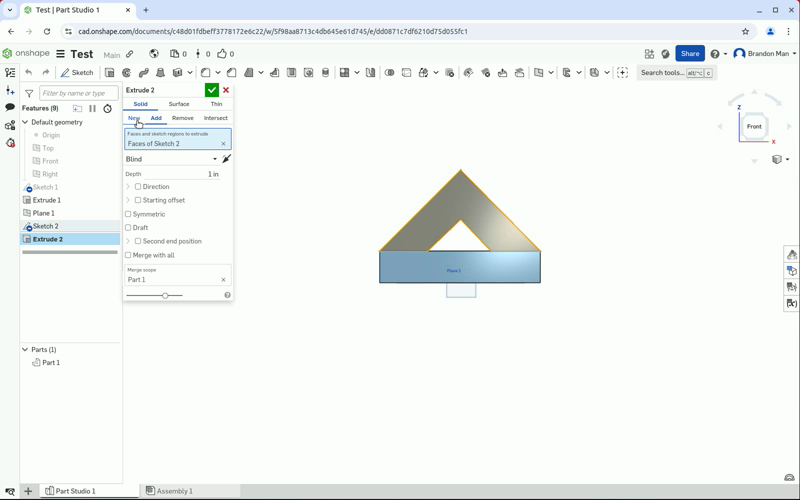
click(137, 120)
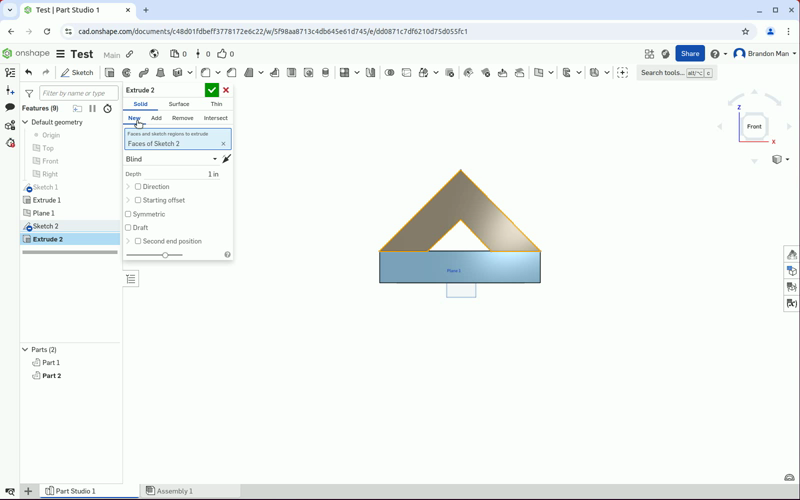
key(tab, 4)
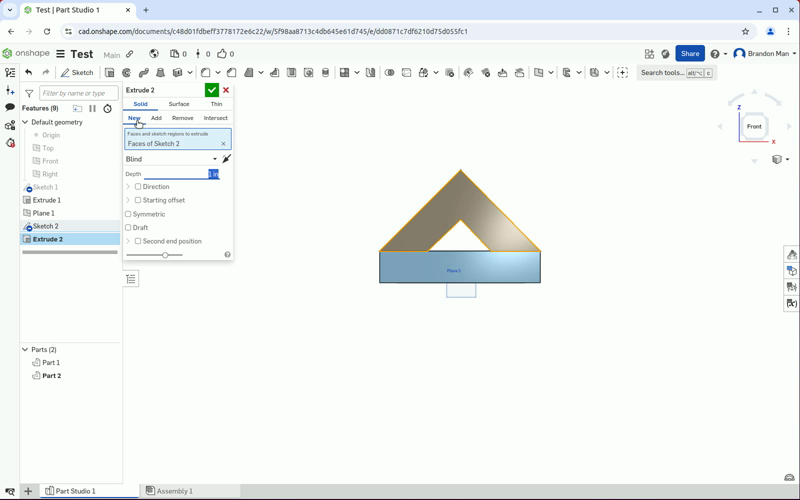
text(-30.811)
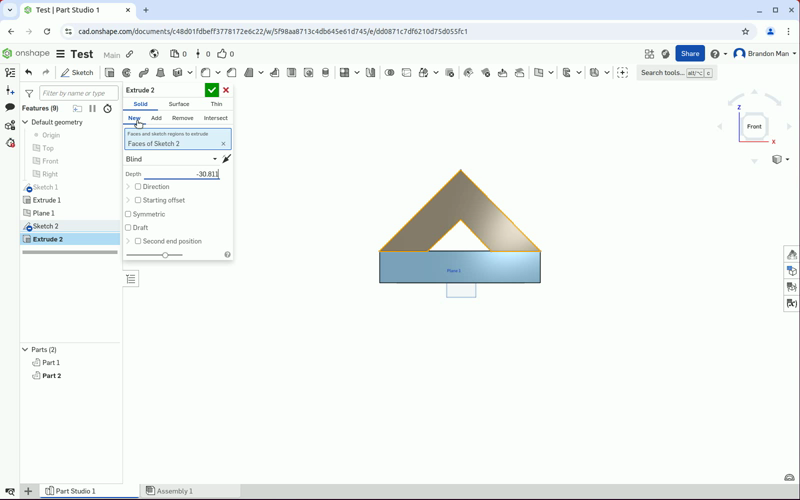
key(enter)
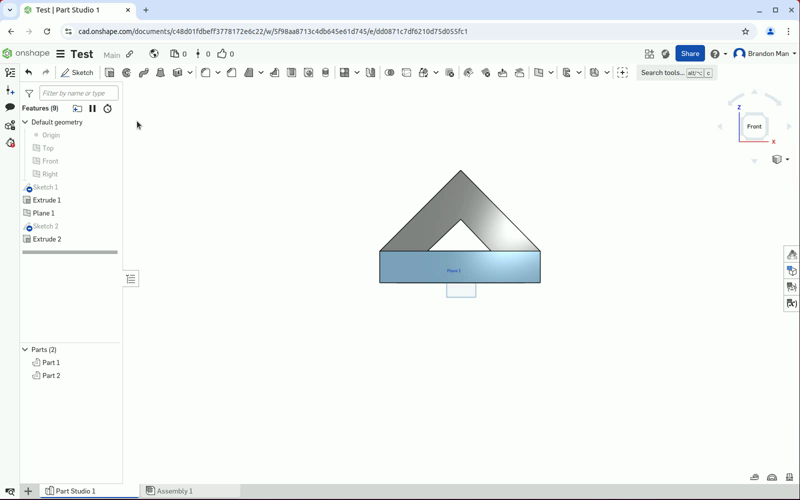
key(shift+h)
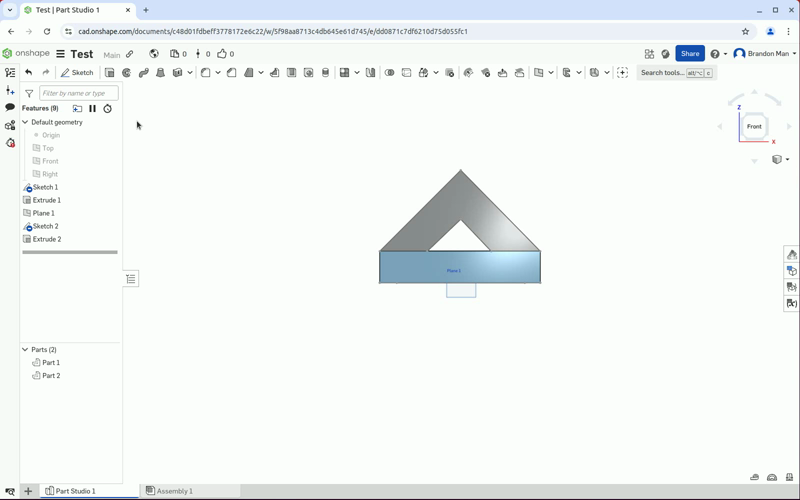
key(shift+h)
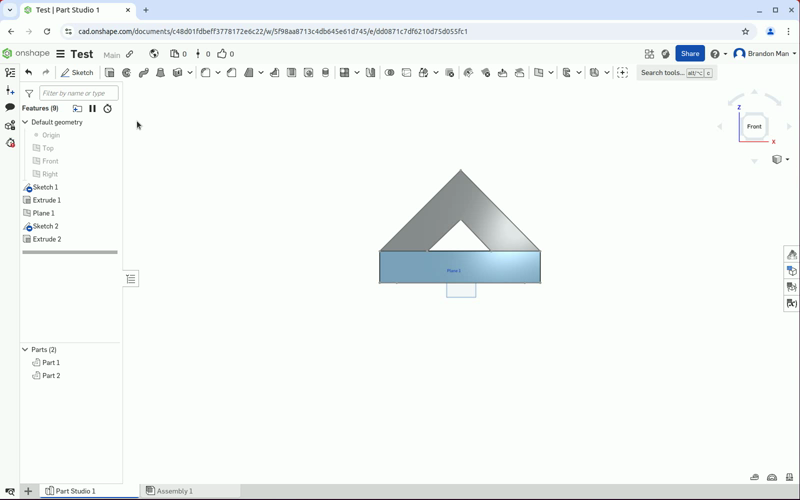
key(shift+7)
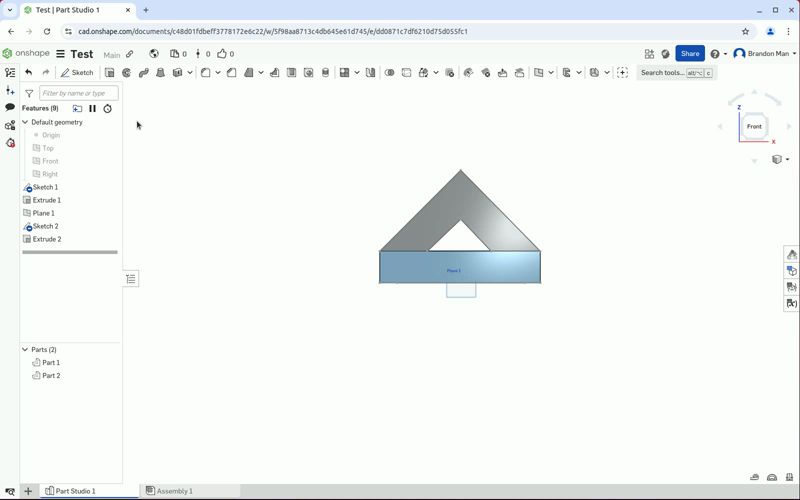
key(left, 2)
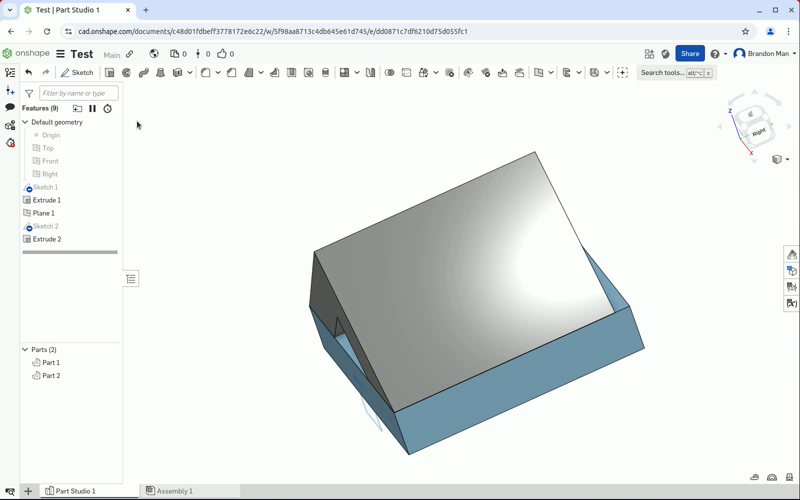
key(down, 2)
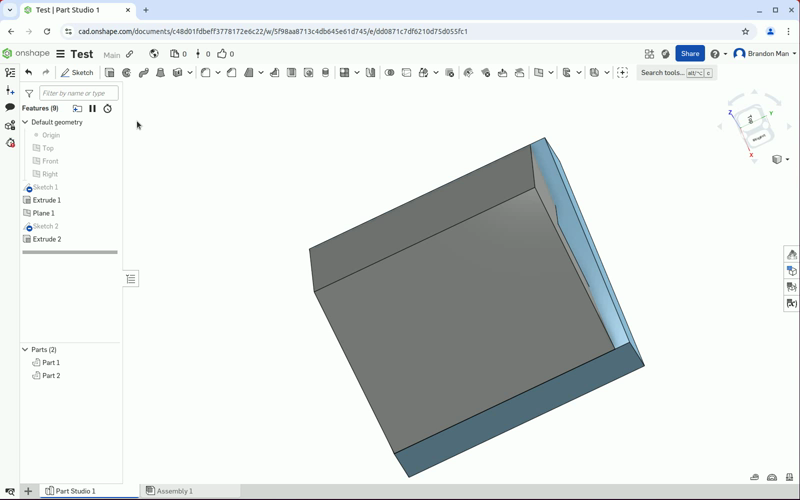
key(up, 2)
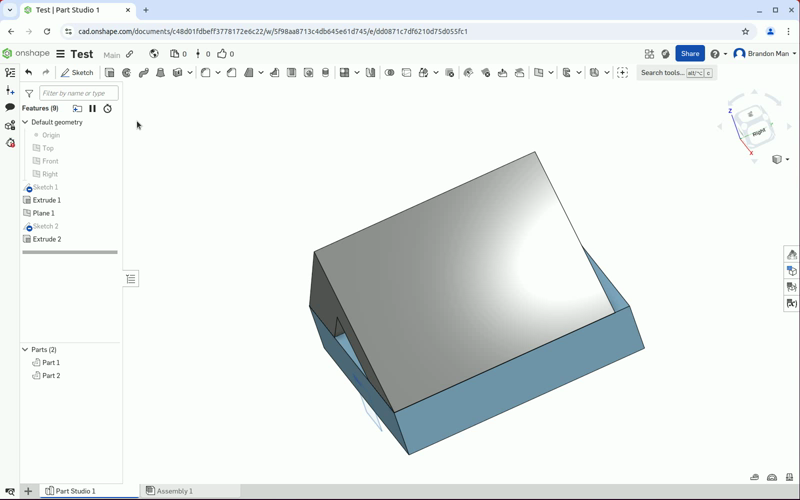
key(right, 2)
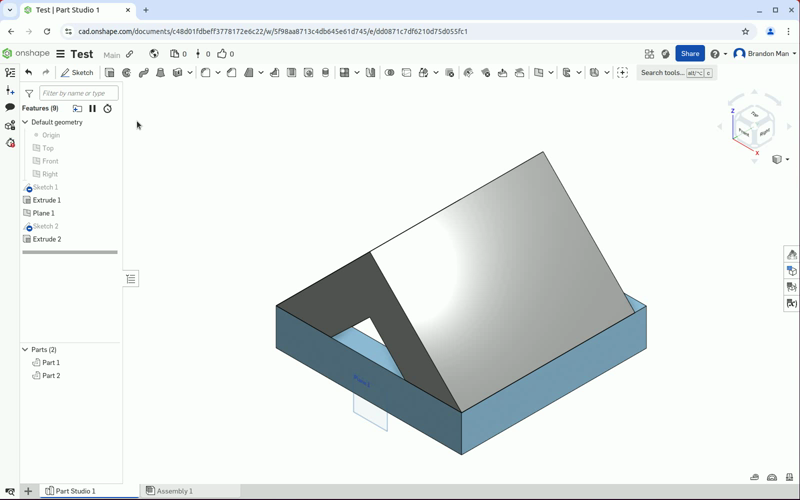
mouse_move(73, 189)
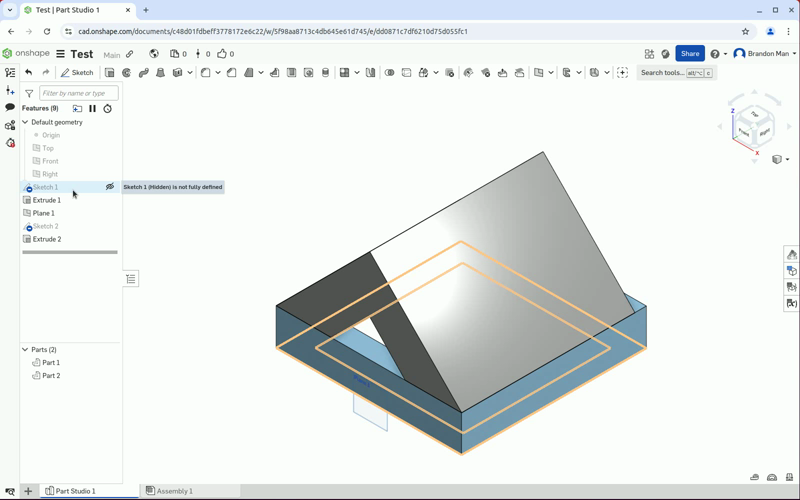
click(73, 189)